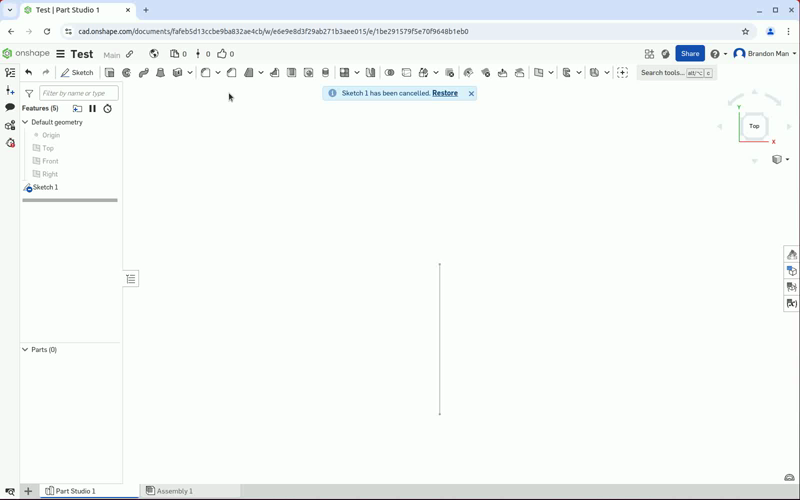
key(shift+h)
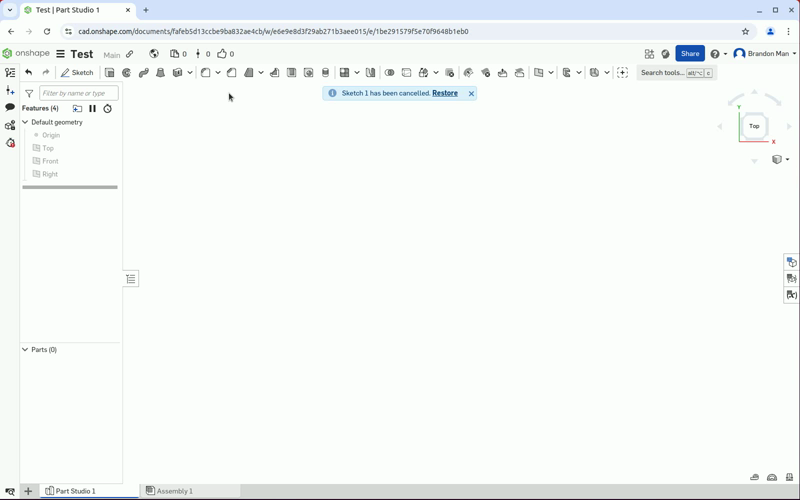
mouse_move(73, 352)
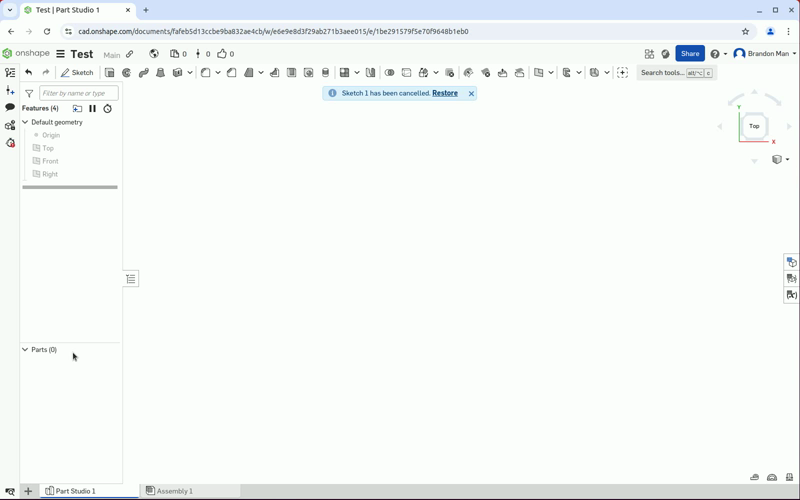
key(y)
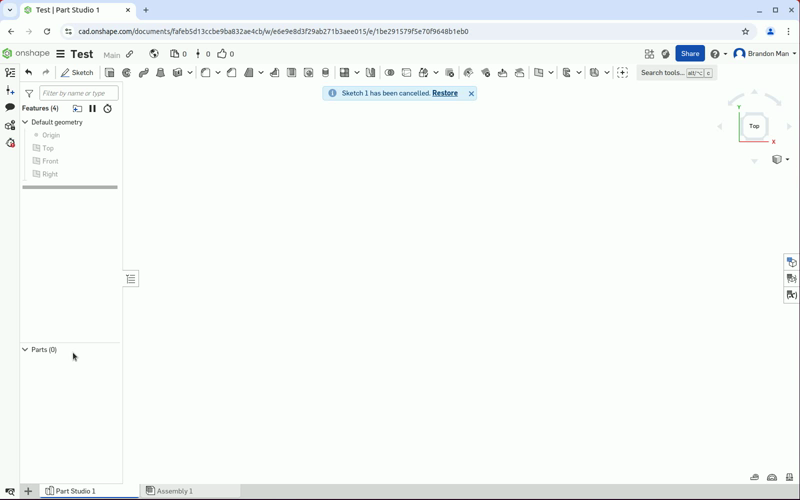
key(shift+p)
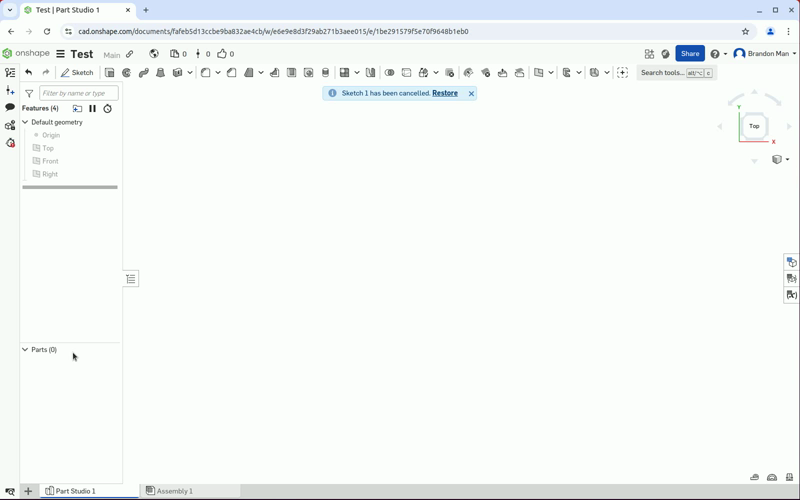
key(space)
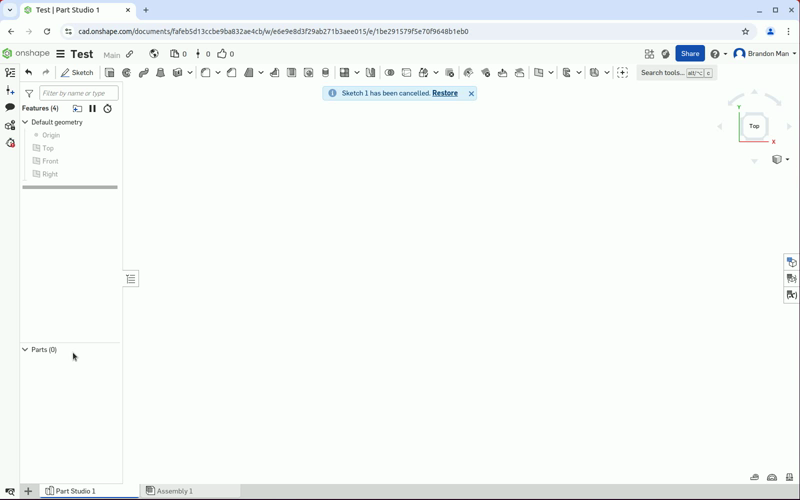
key_down(shift)
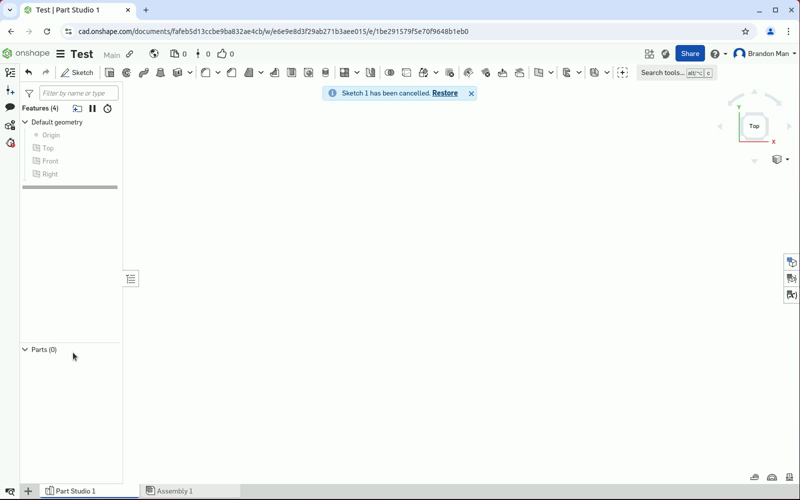
key(up)
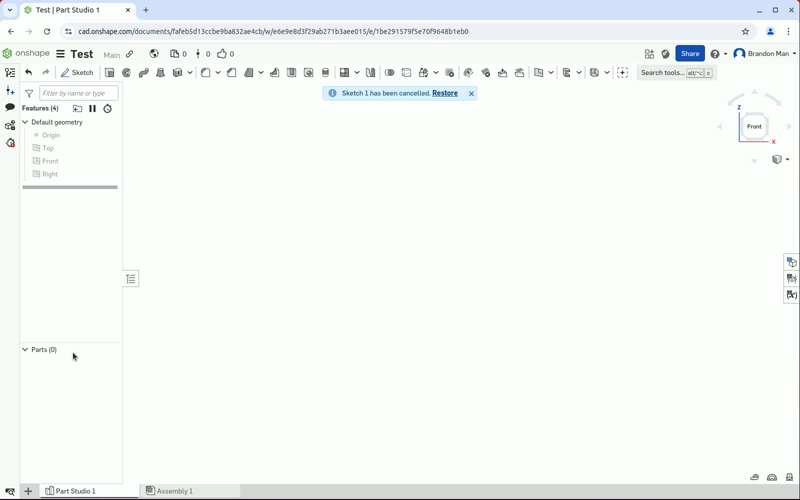
key_up(shift)
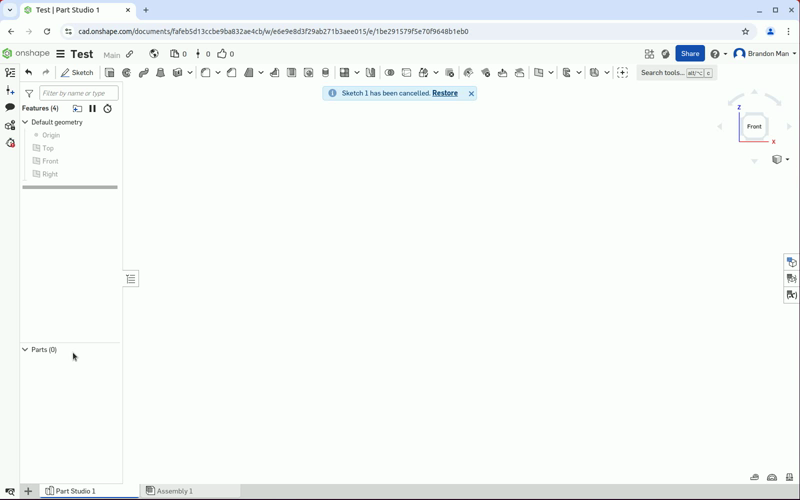
mouse_move(73, 352)
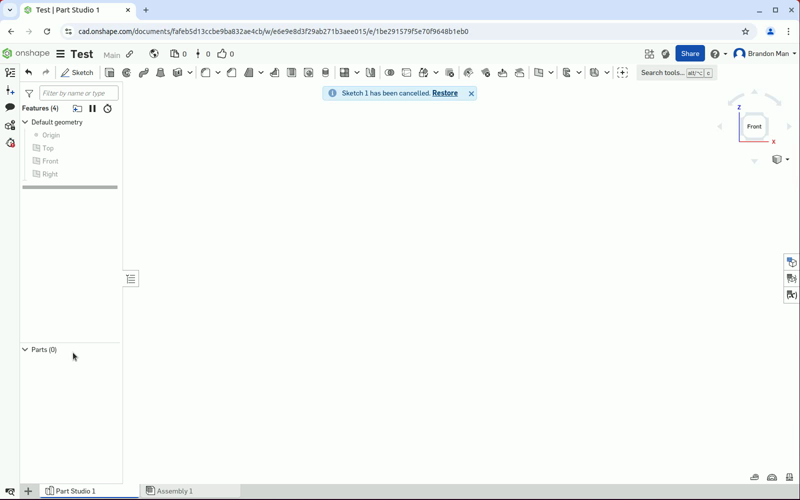
key(shift+y)
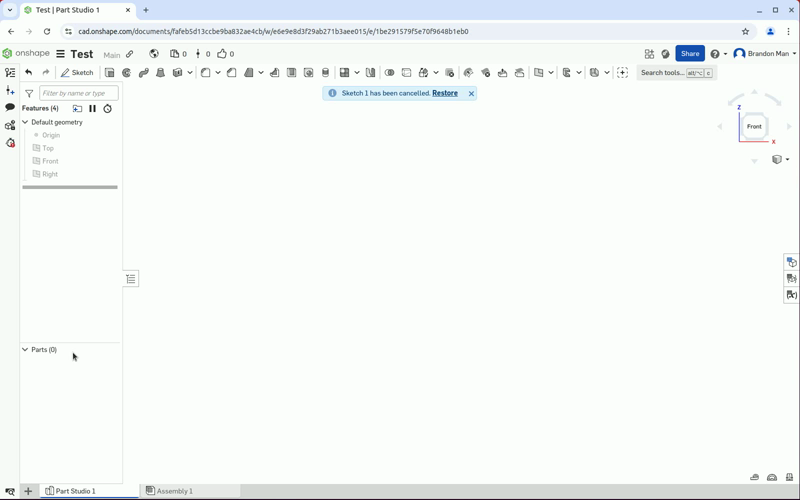
key(shift+s)
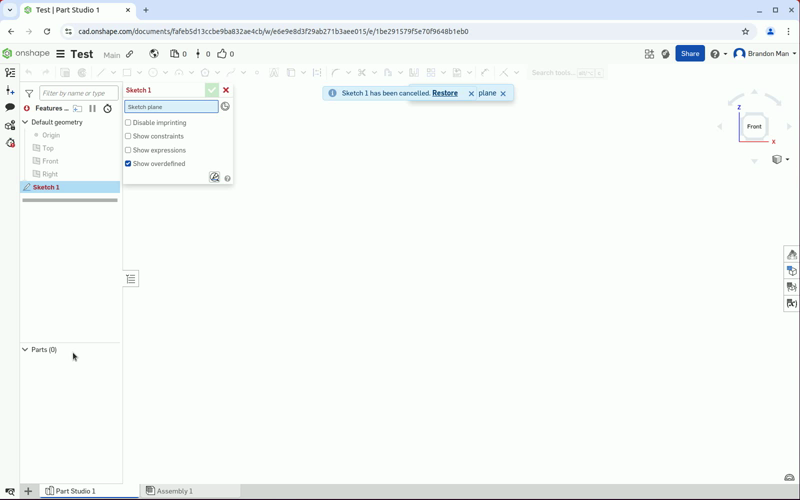
mouse_move(73, 163)
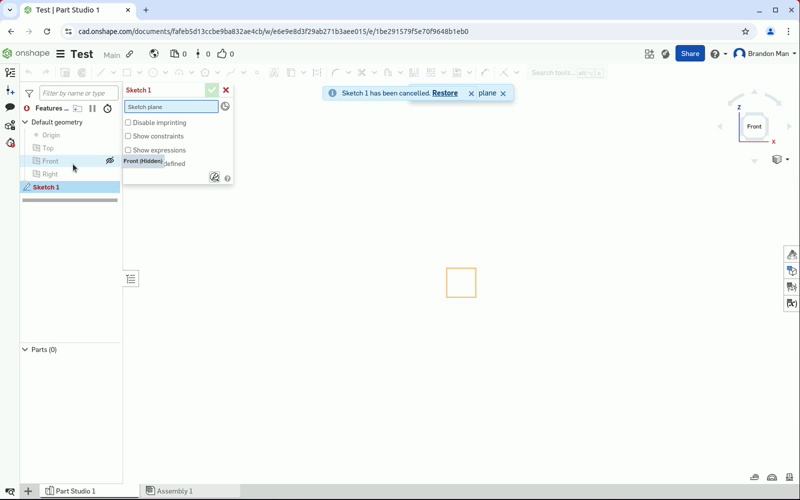
click(73, 163)
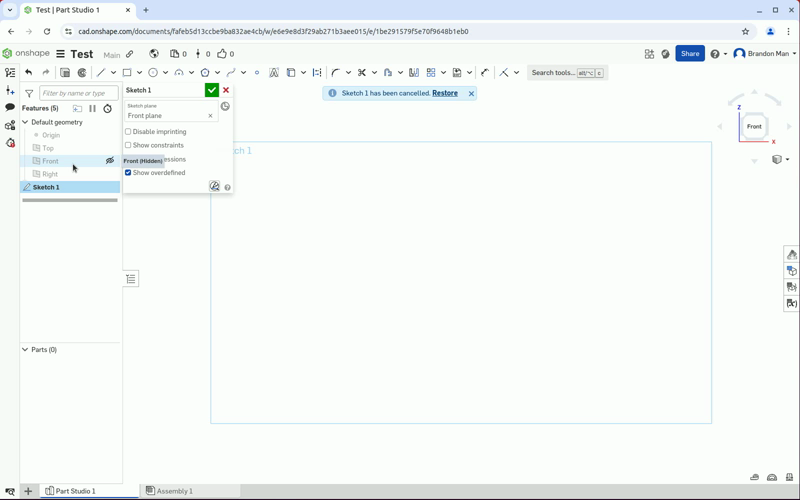
mouse_move(73, 352)
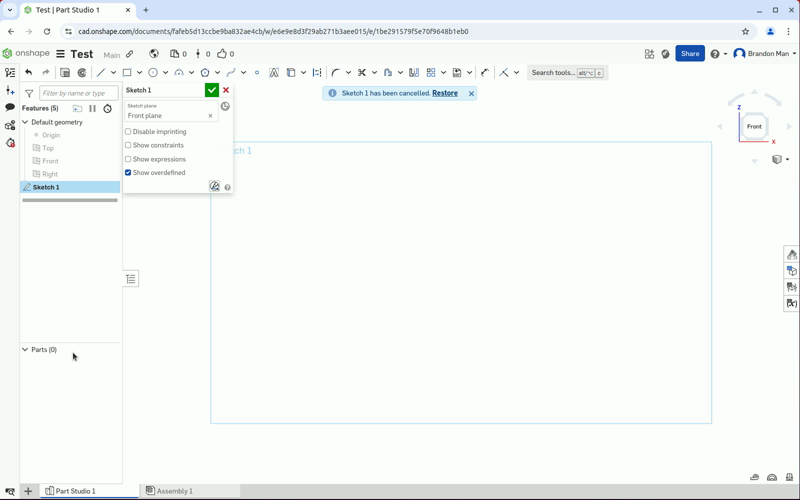
key(y)
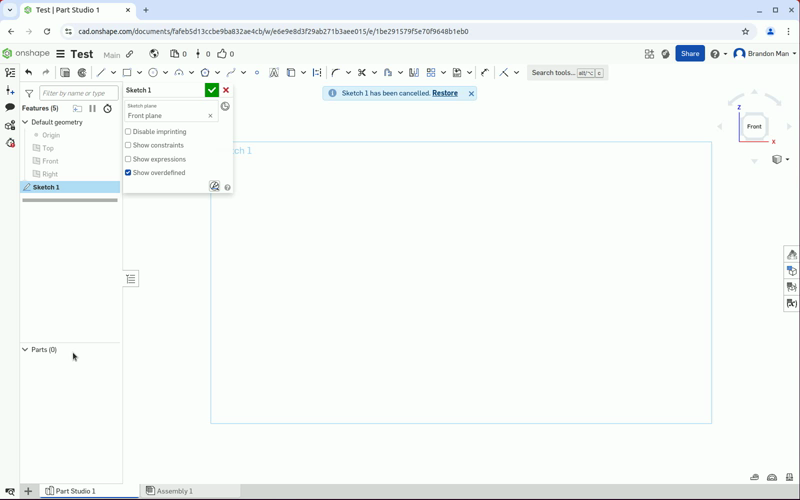
key(c)
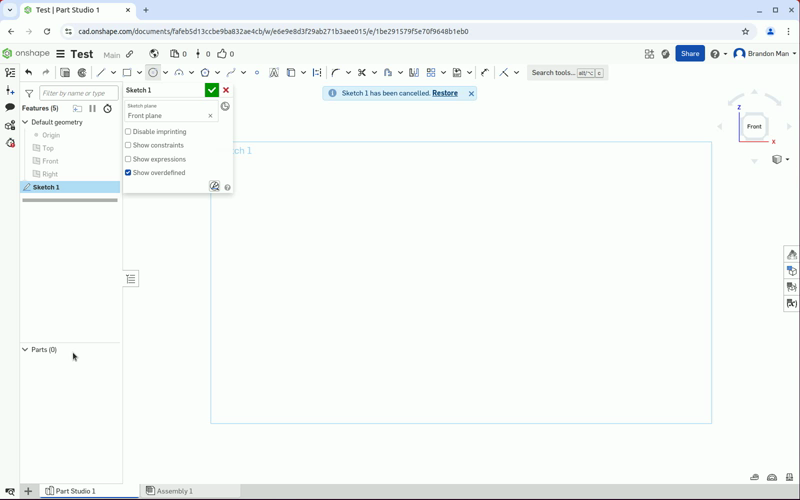
key_down(shift)
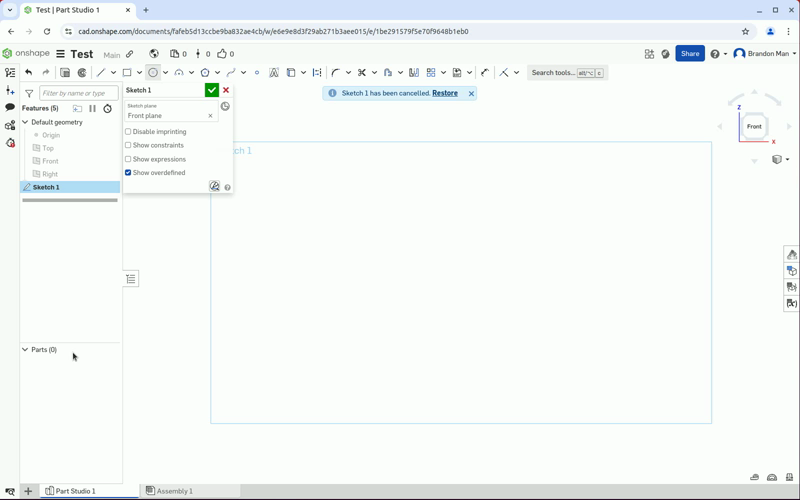
mouse_move(461, 282)
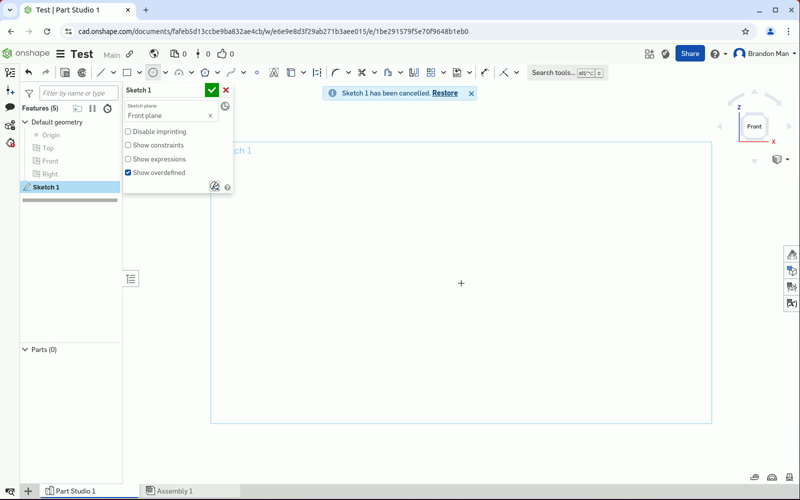
click(461, 282)
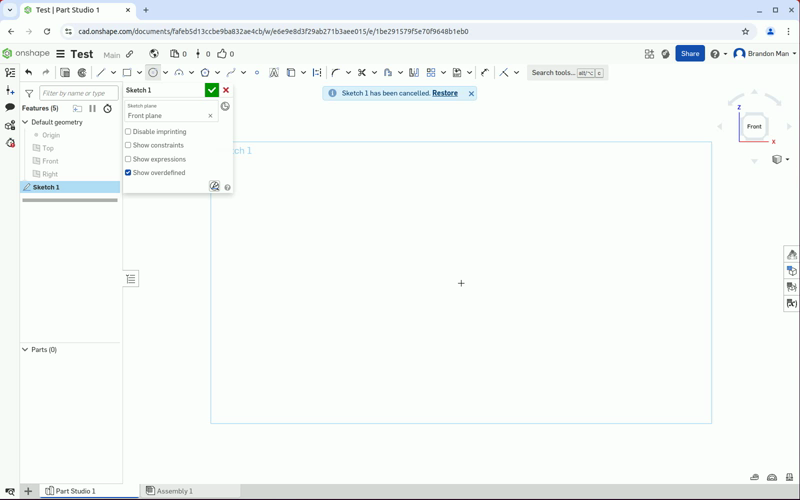
key_up(shift)
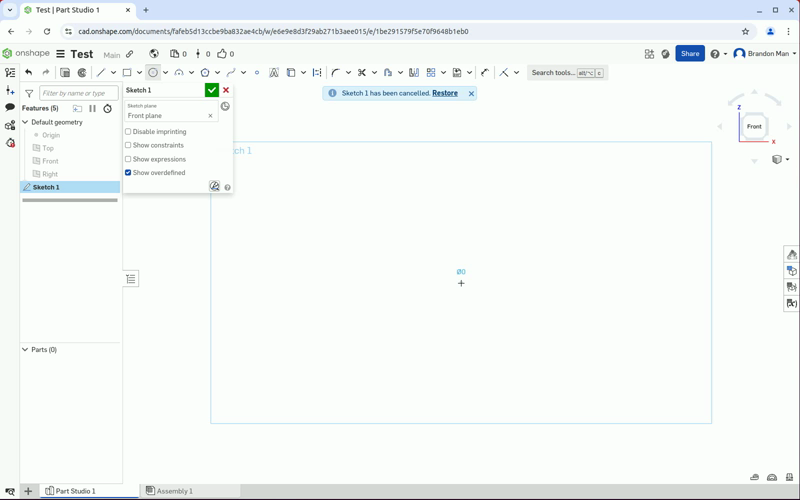
mouse_move(574, 282)
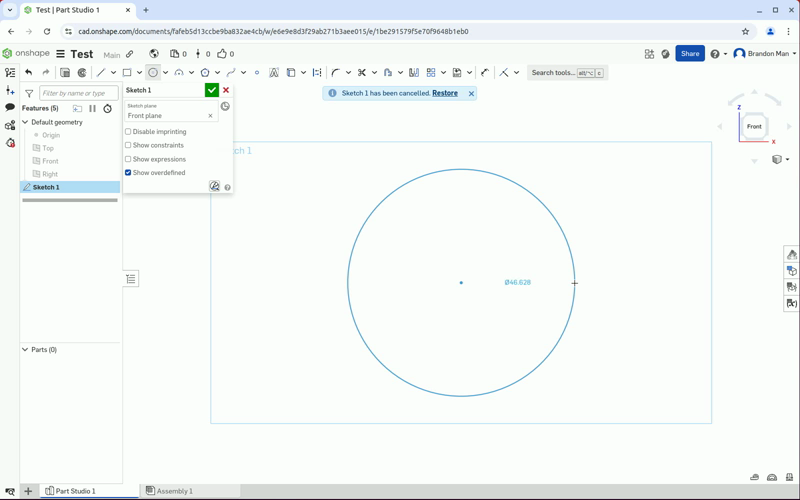
click(574, 282)
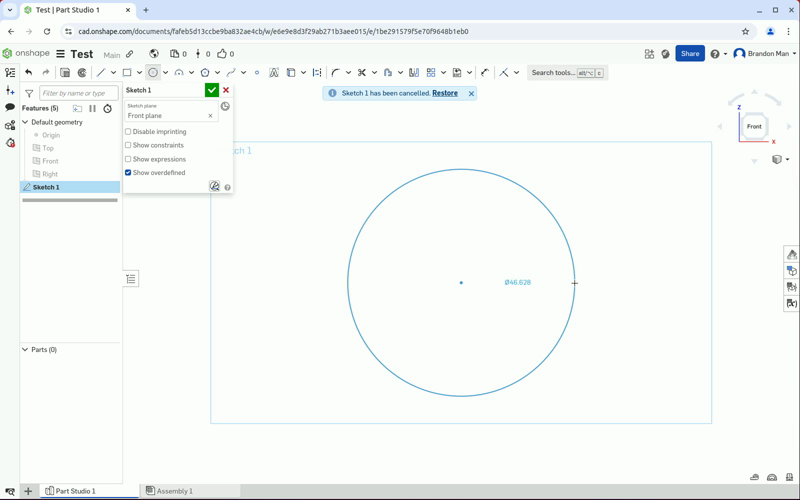
key(esc)
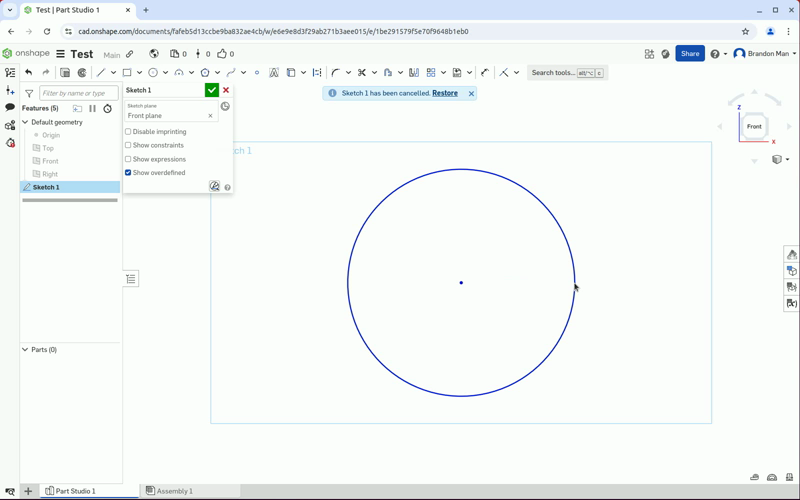
key(c)
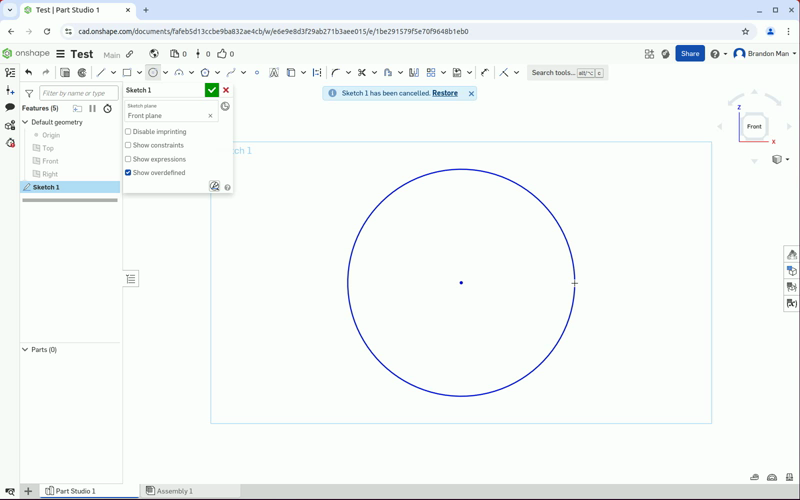
key_down(shift)
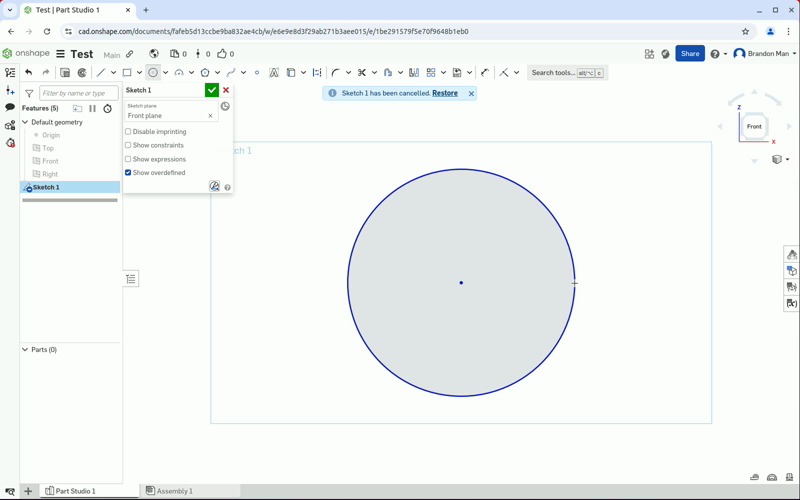
mouse_move(400, 282)
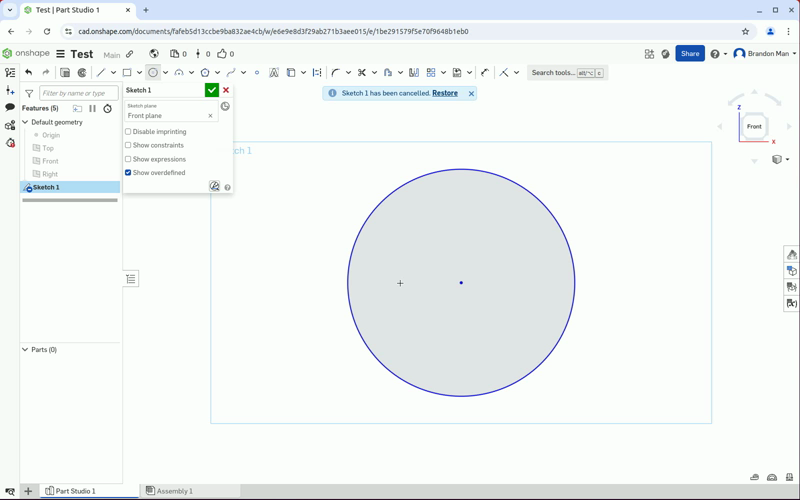
click(400, 282)
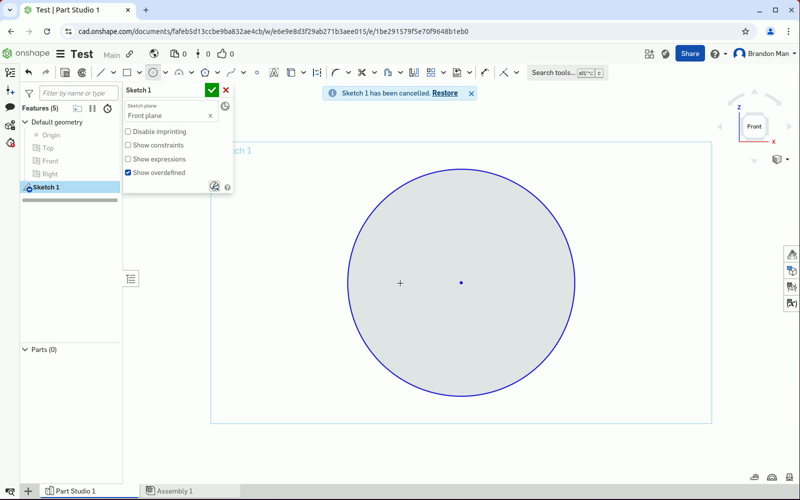
key_up(shift)
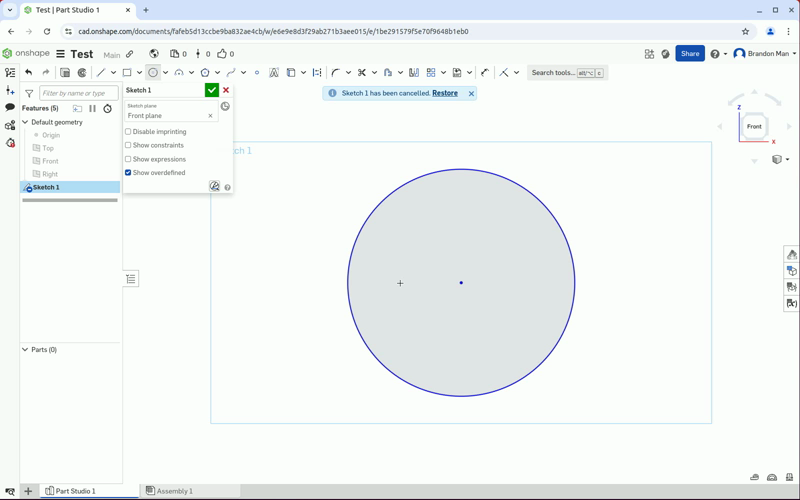
mouse_move(411, 282)
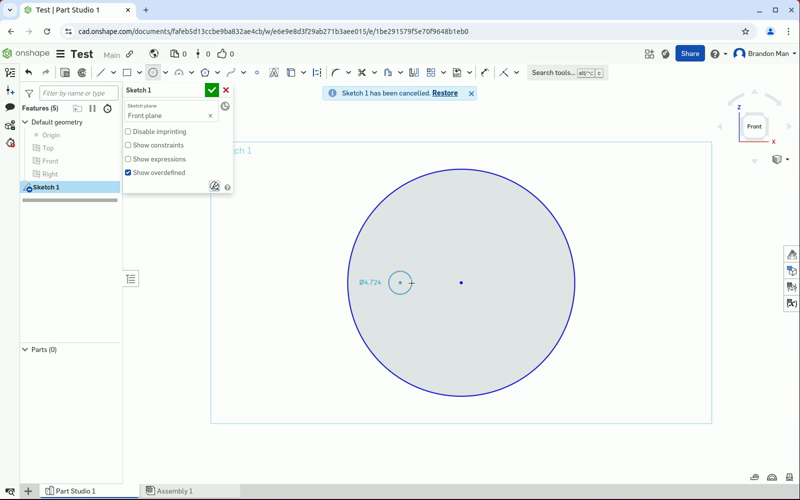
click(411, 282)
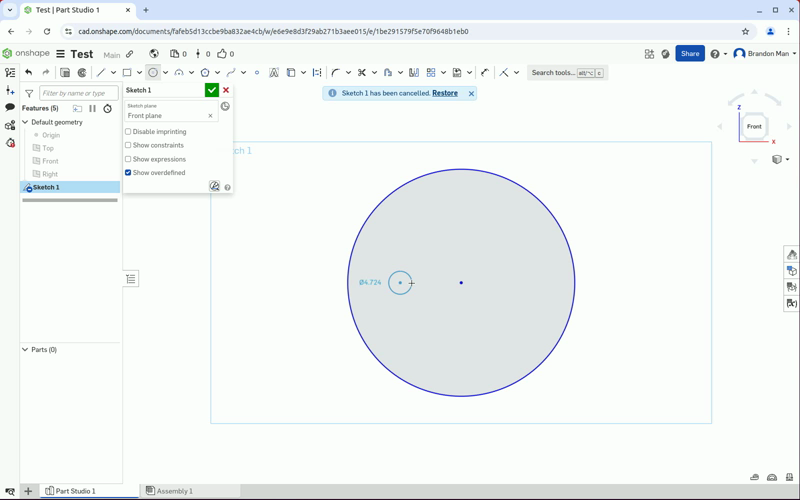
key(esc)
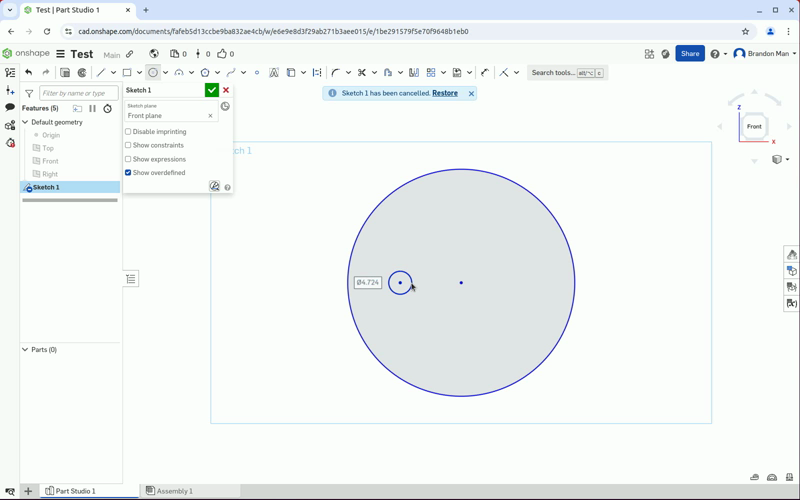
key(c)
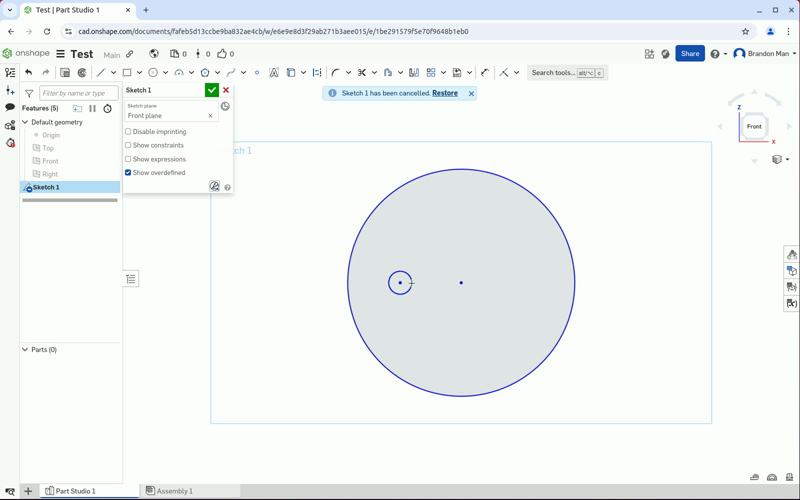
key_down(shift)
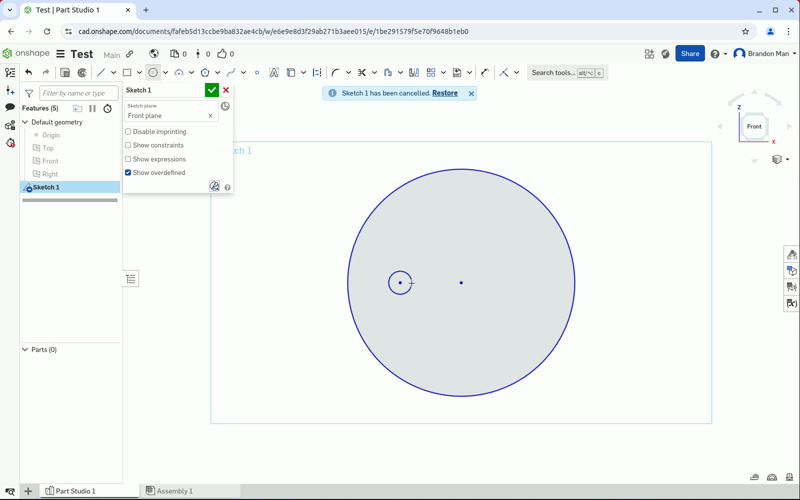
mouse_move(461, 282)
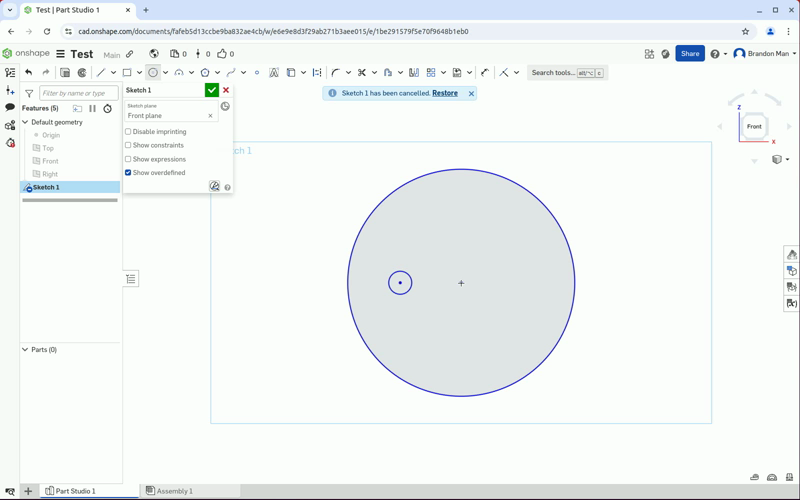
click(461, 282)
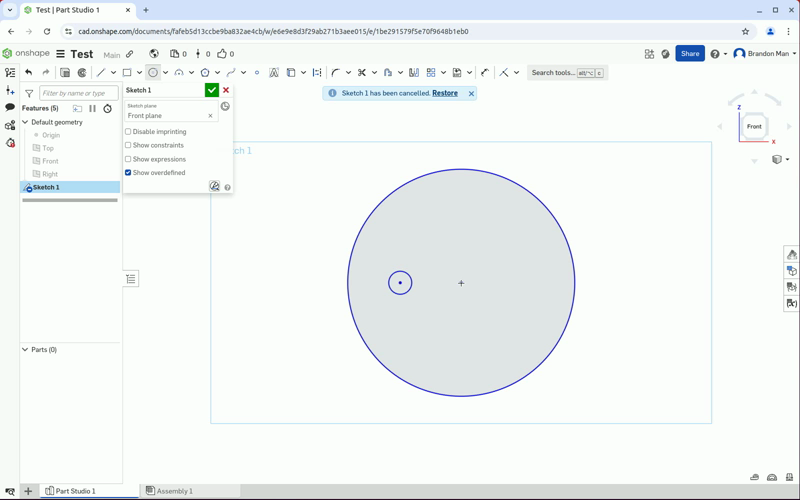
key_up(shift)
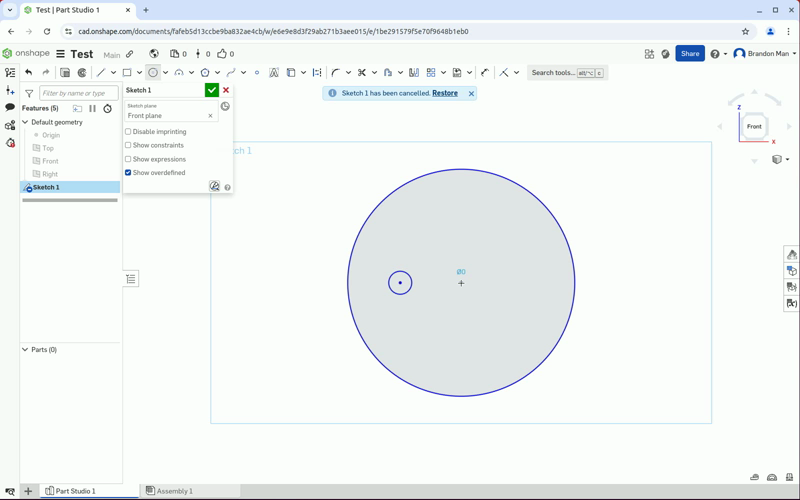
mouse_move(492, 282)
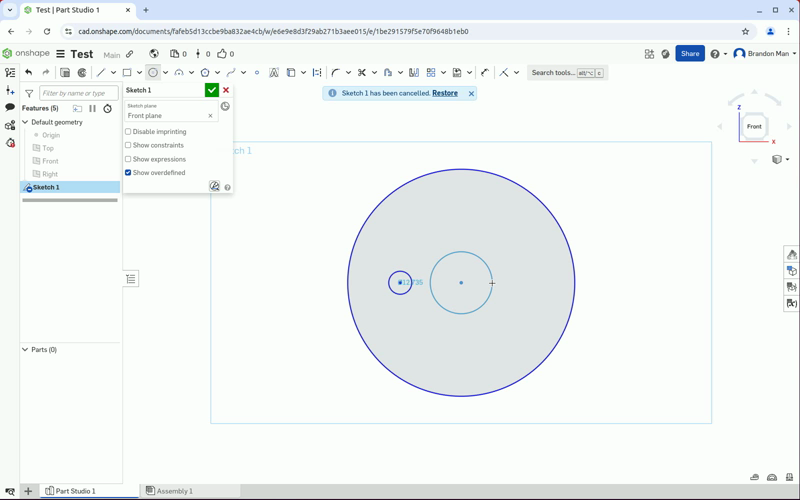
click(492, 282)
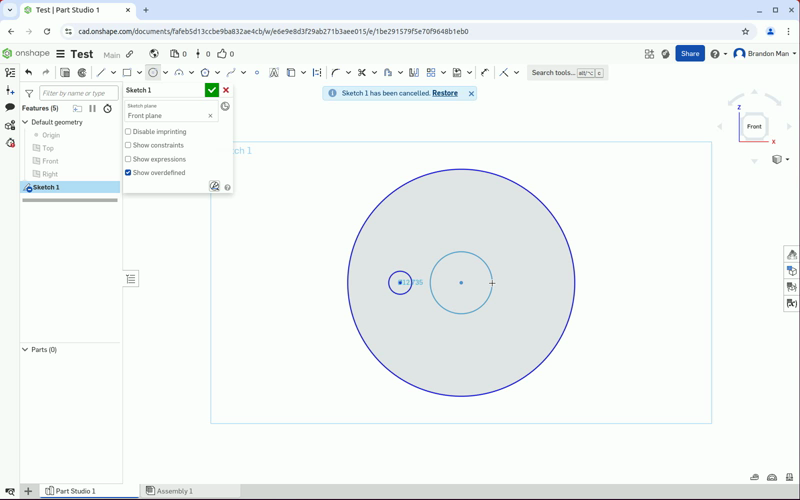
key(esc)
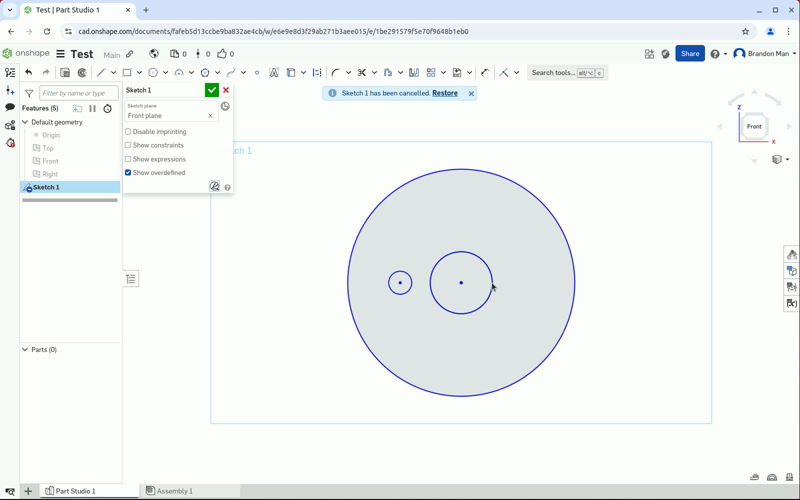
key(c)
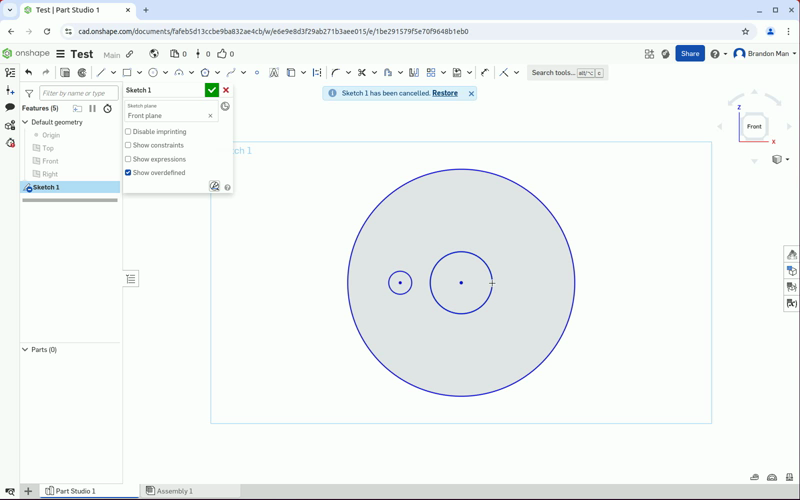
key_down(shift)
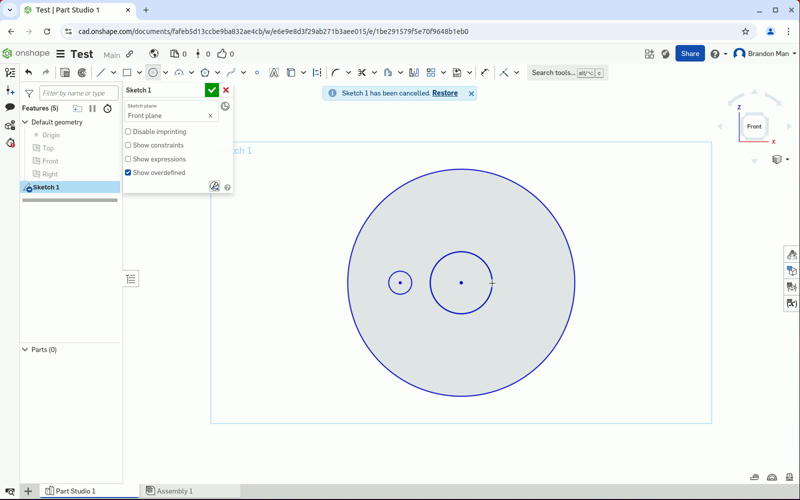
mouse_move(461, 341)
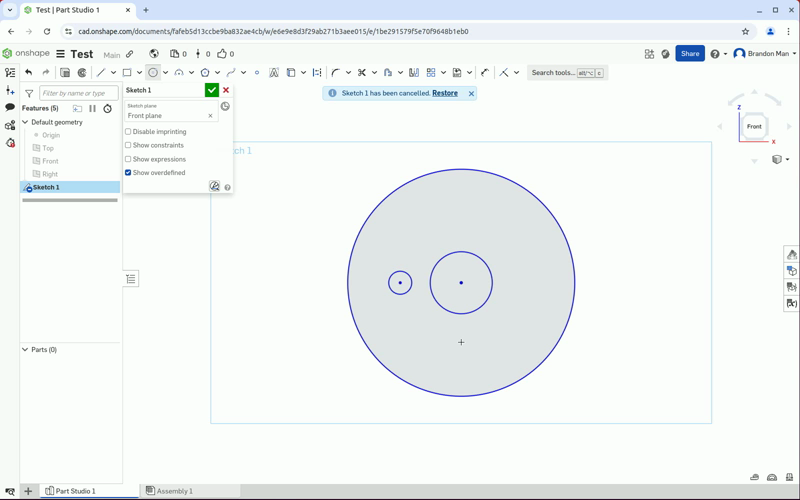
click(461, 341)
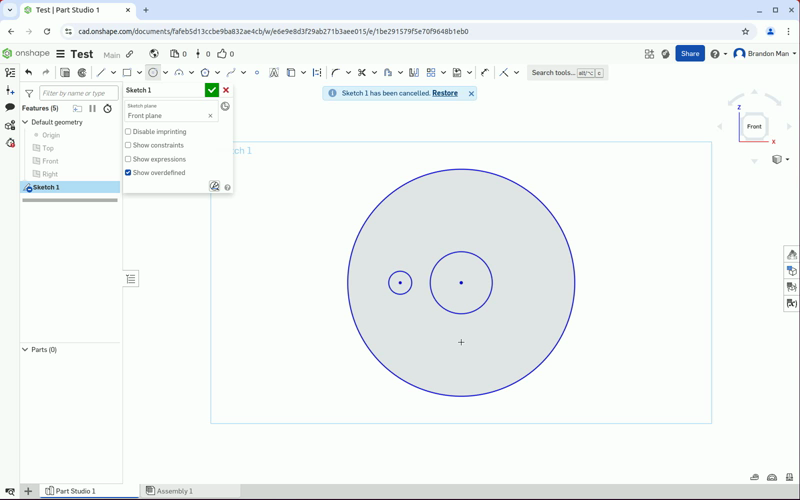
key_up(shift)
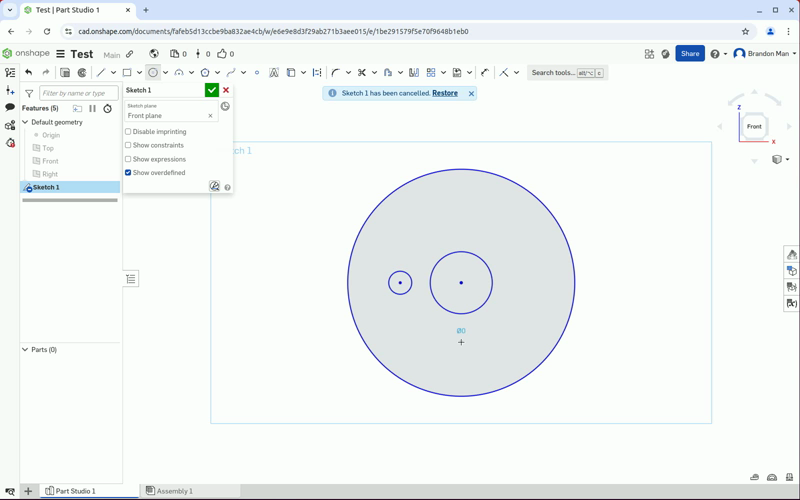
mouse_move(473, 341)
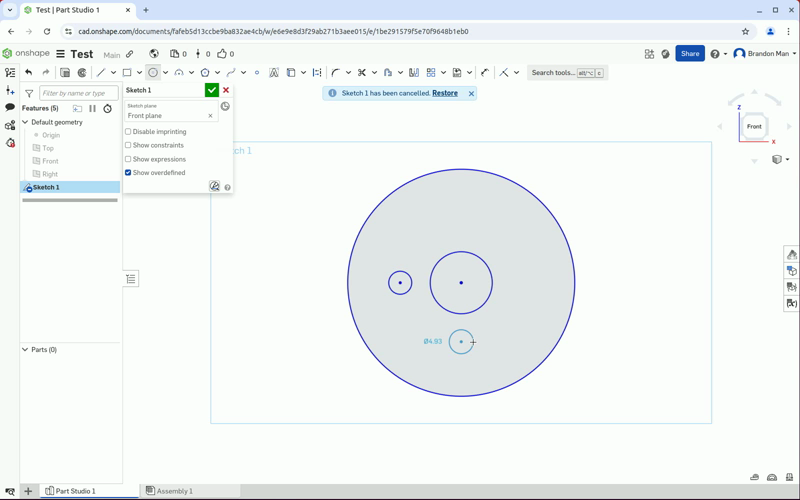
click(473, 341)
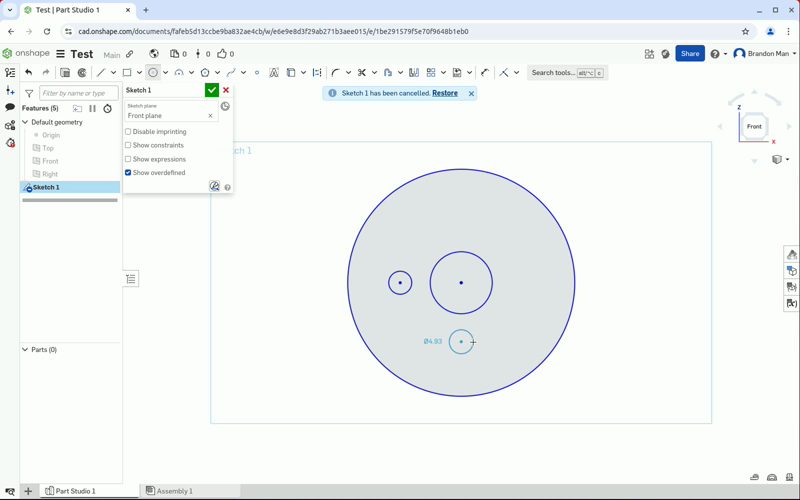
key(esc)
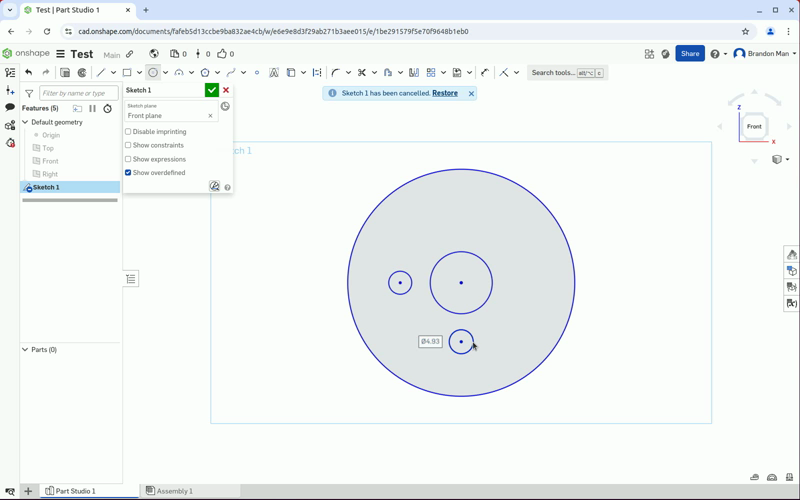
key(c)
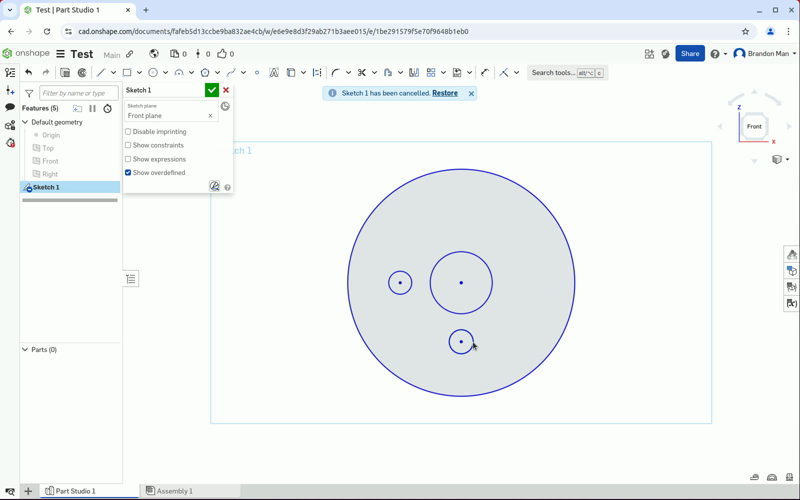
key_down(shift)
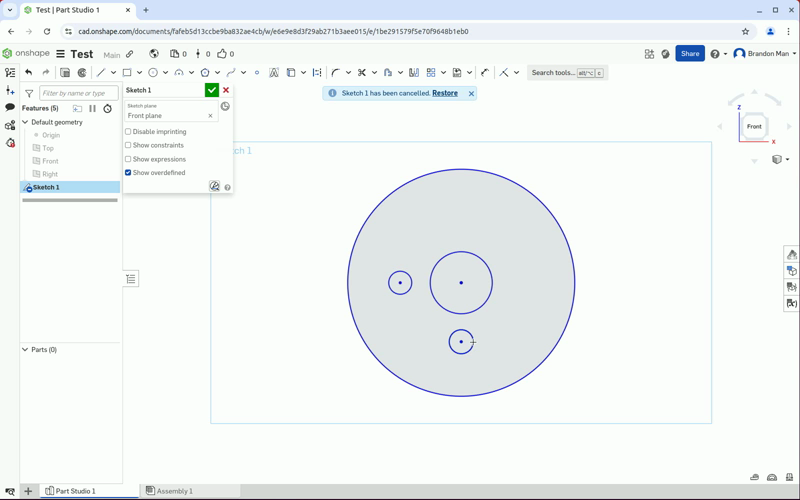
mouse_move(461, 224)
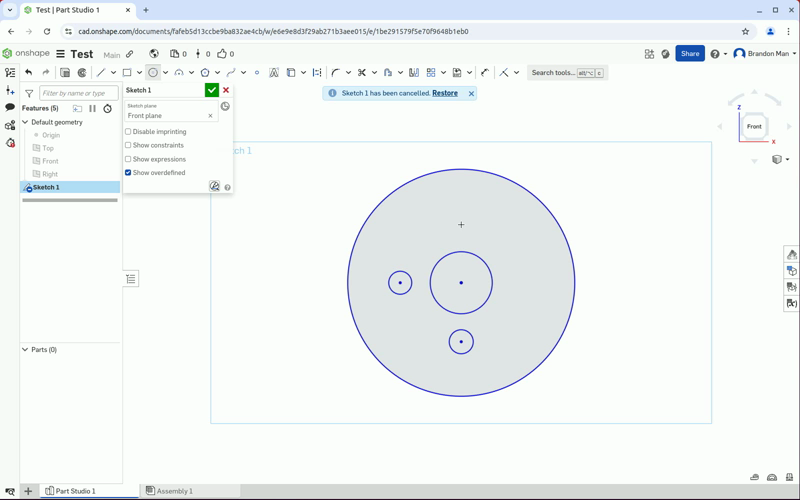
click(461, 224)
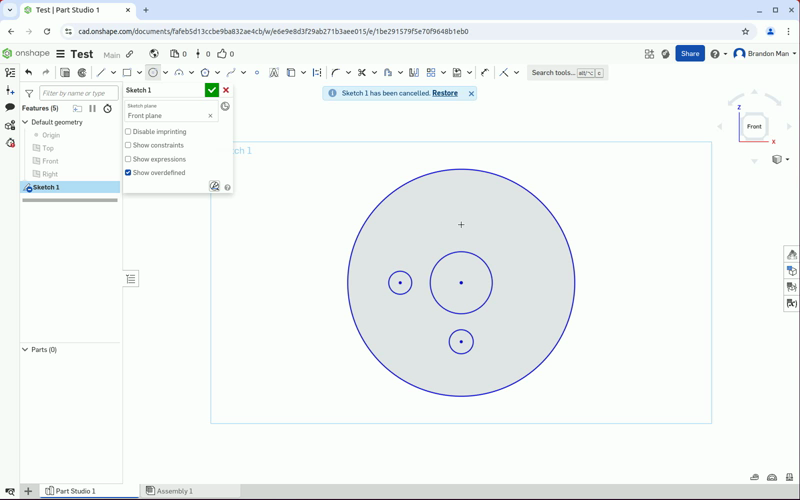
key_up(shift)
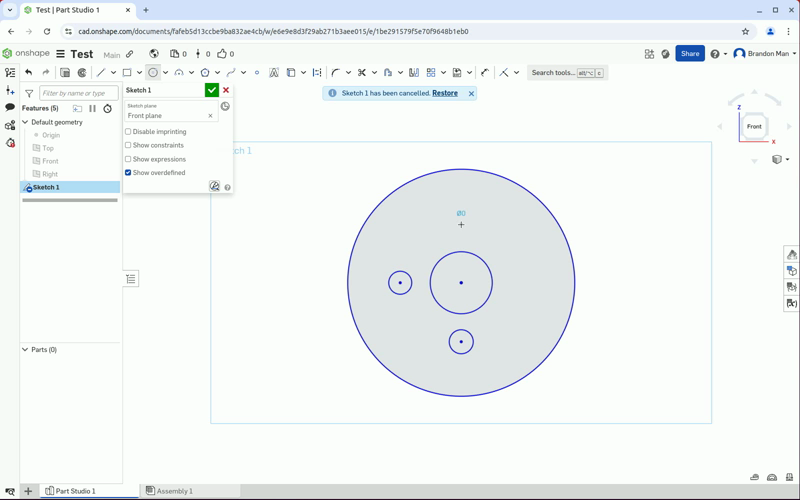
mouse_move(473, 224)
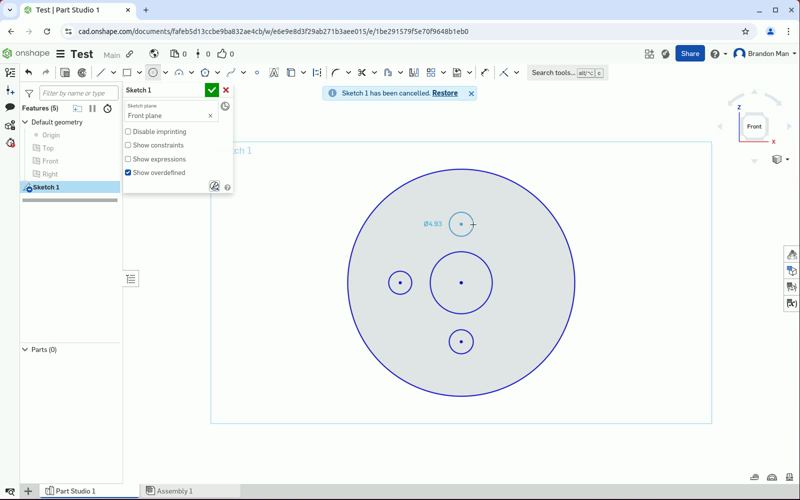
click(473, 224)
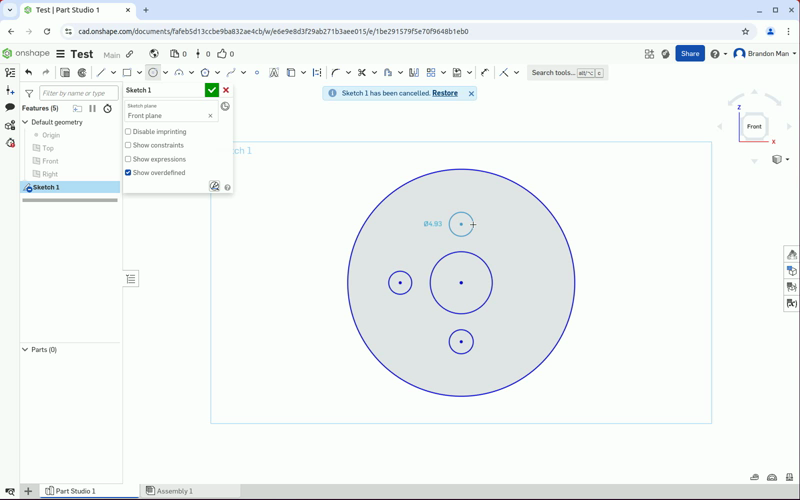
key(esc)
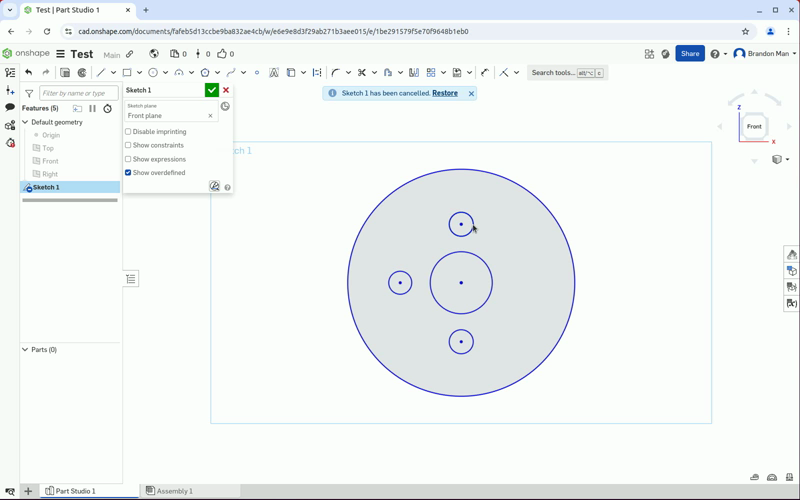
key(c)
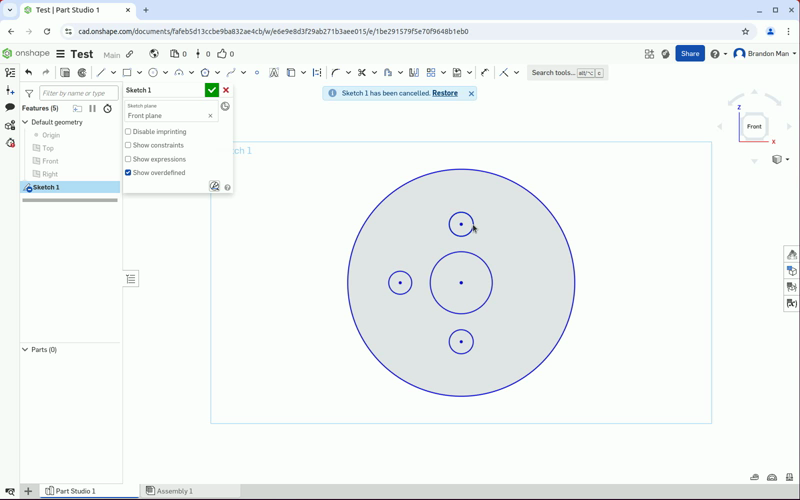
key_down(shift)
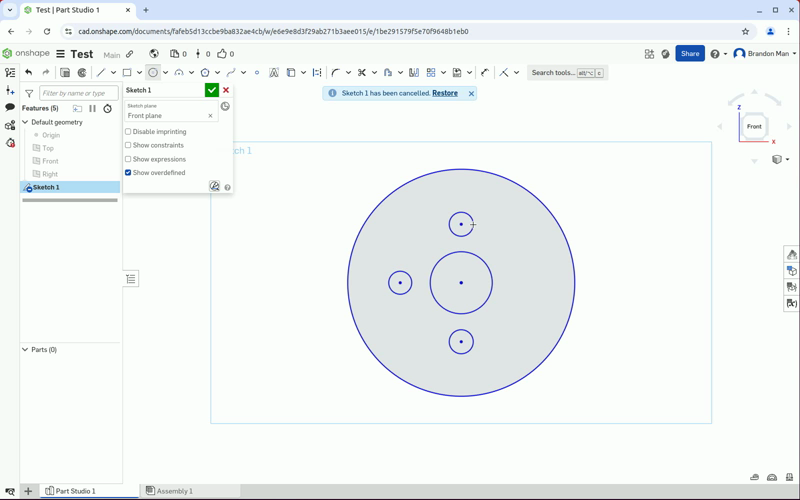
mouse_move(520, 282)
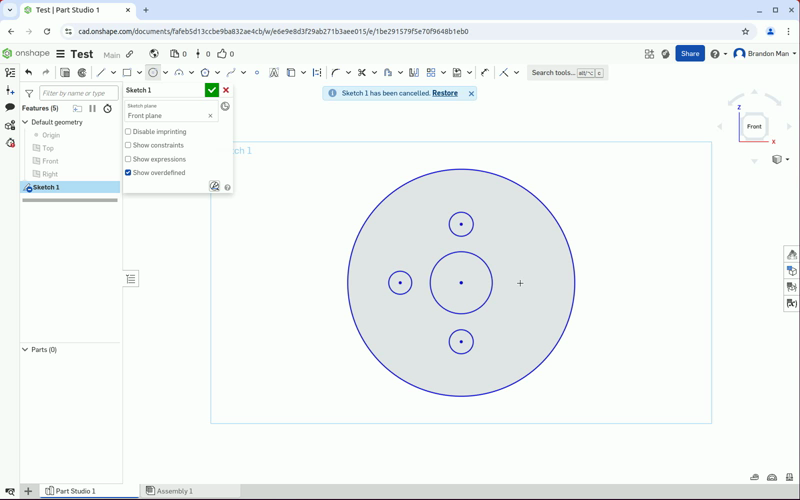
click(520, 282)
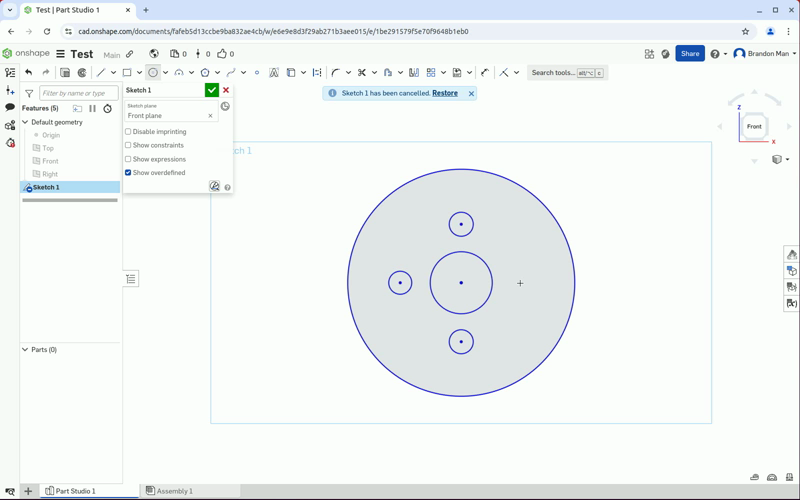
key_up(shift)
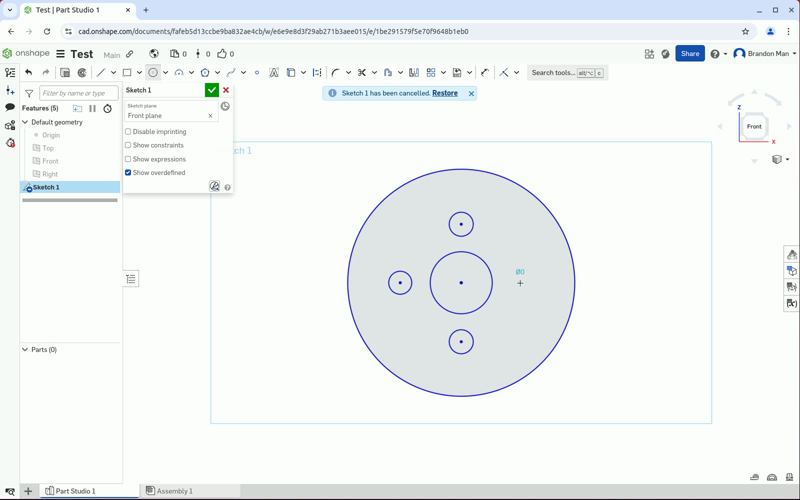
mouse_move(531, 282)
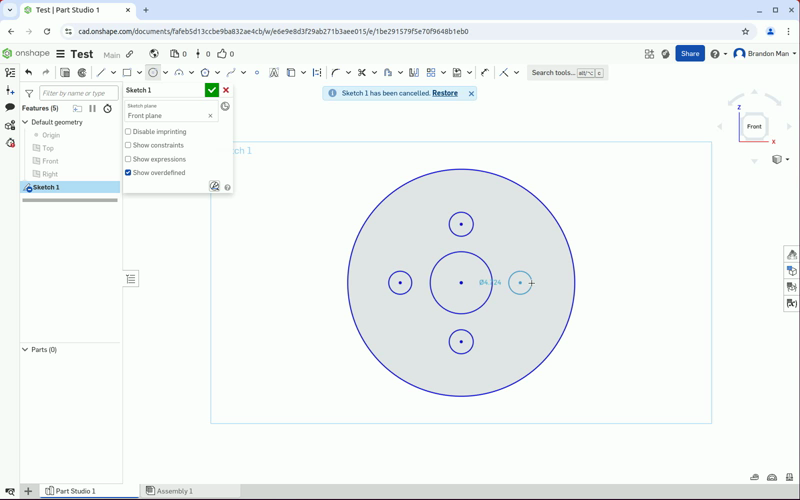
click(531, 282)
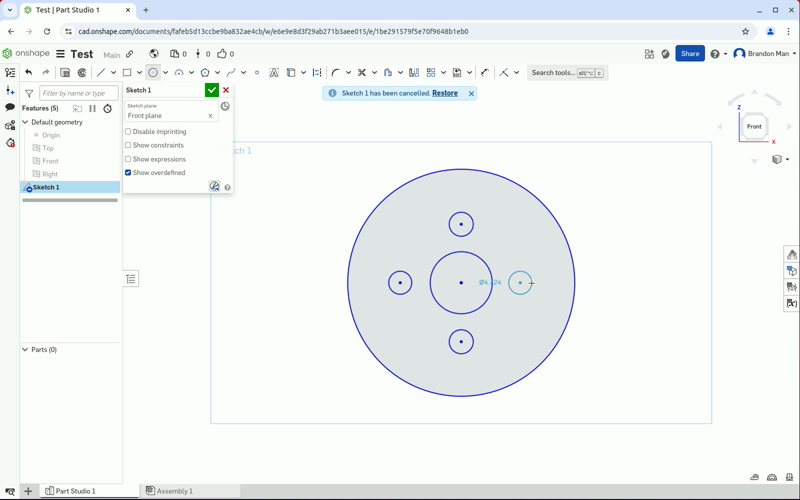
key(esc)
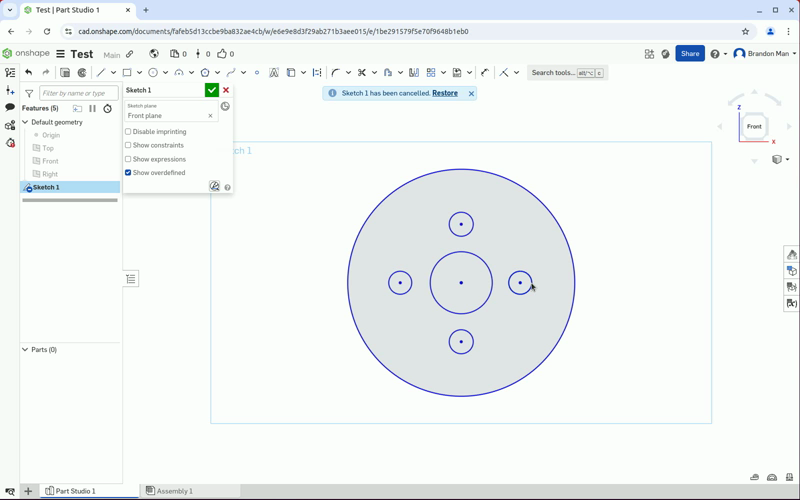
mouse_move(399, 330)
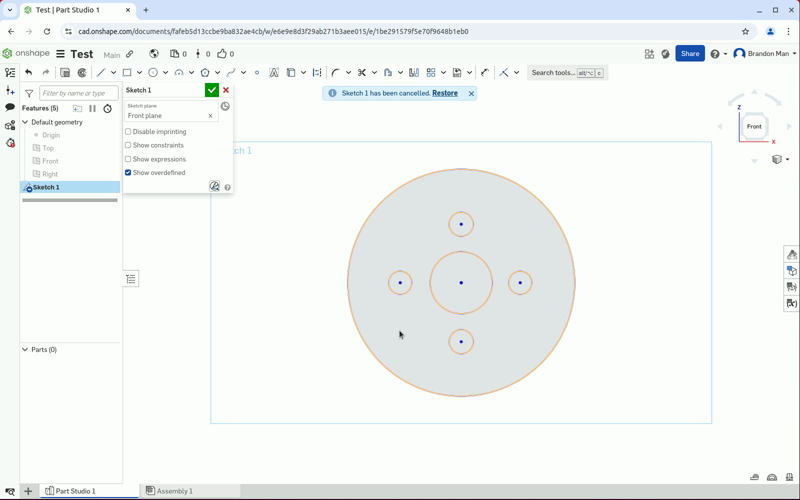
click(399, 330)
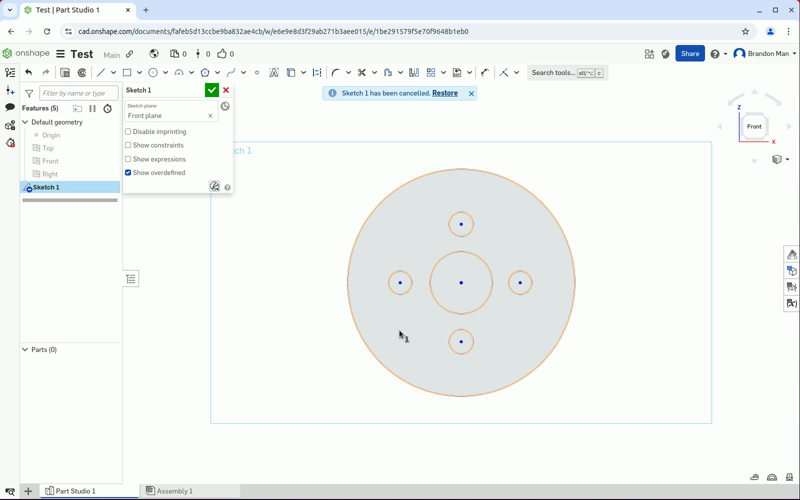
mouse_move(73, 352)
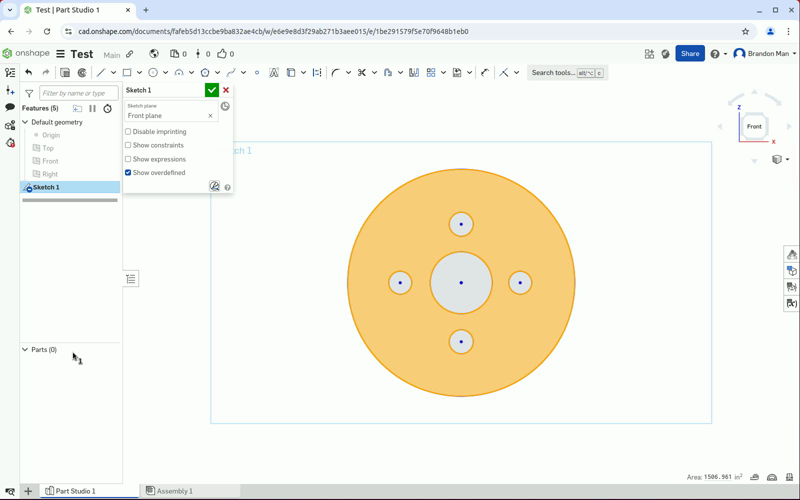
key(shift+y)
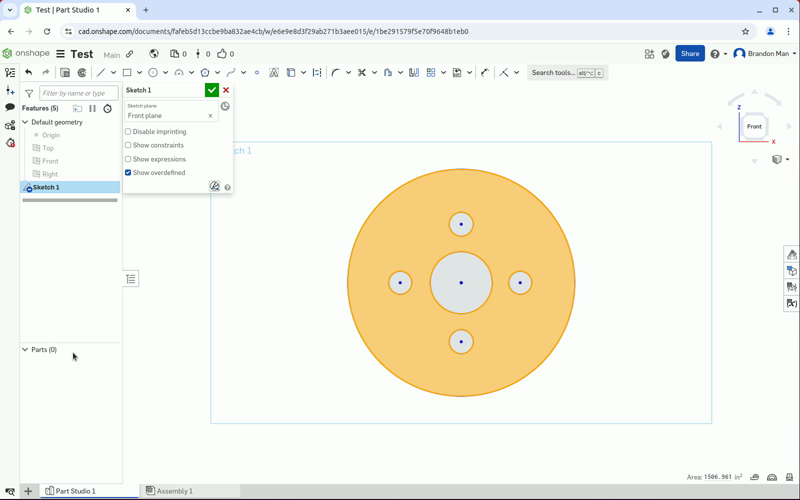
key(shift+e)
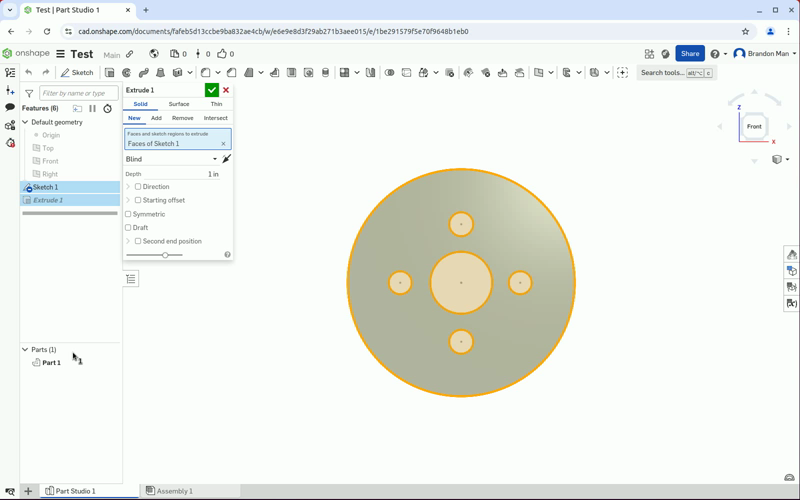
mouse_move(143, 106)
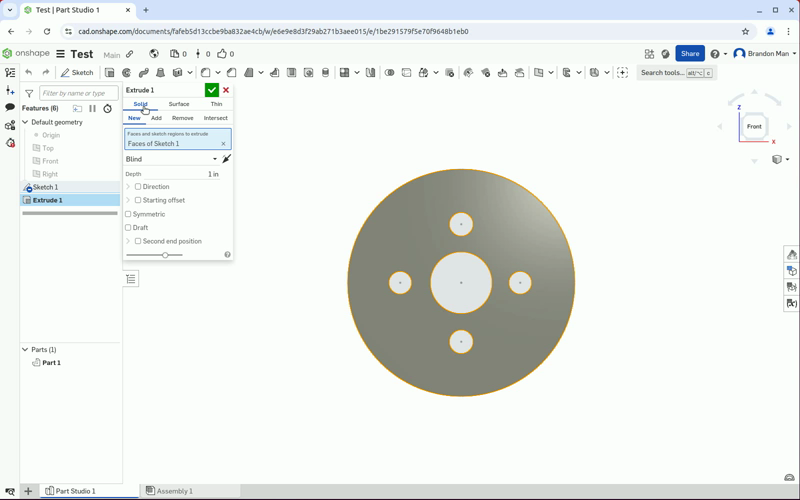
click(143, 106)
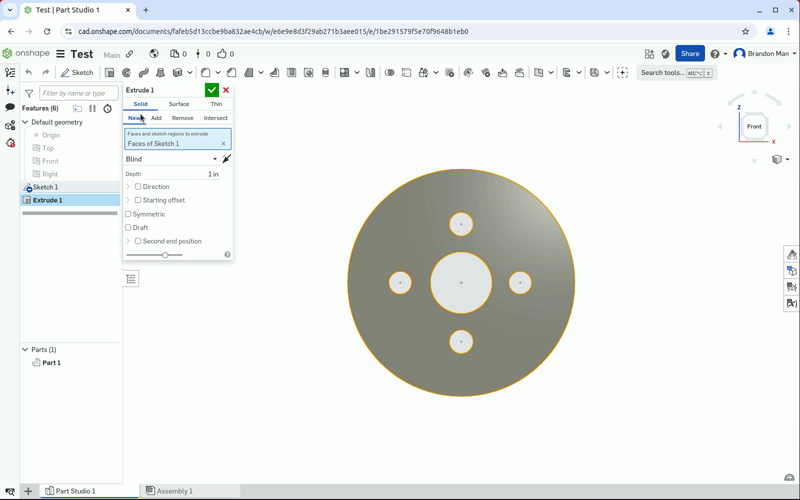
mouse_move(137, 120)
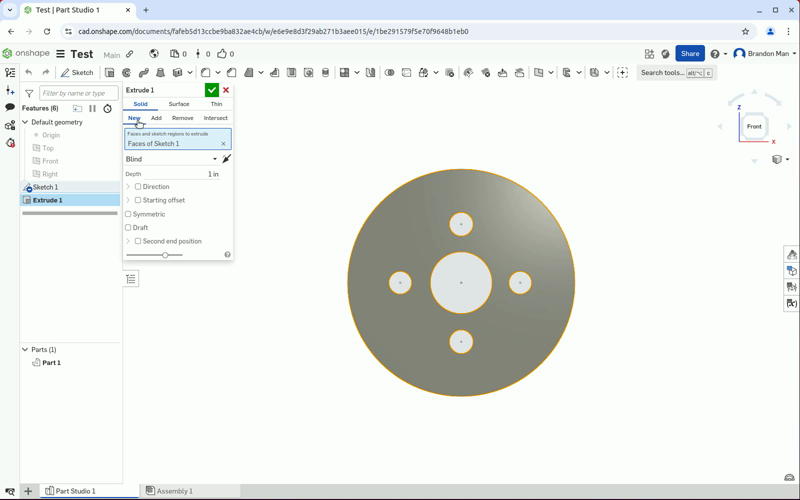
click(137, 120)
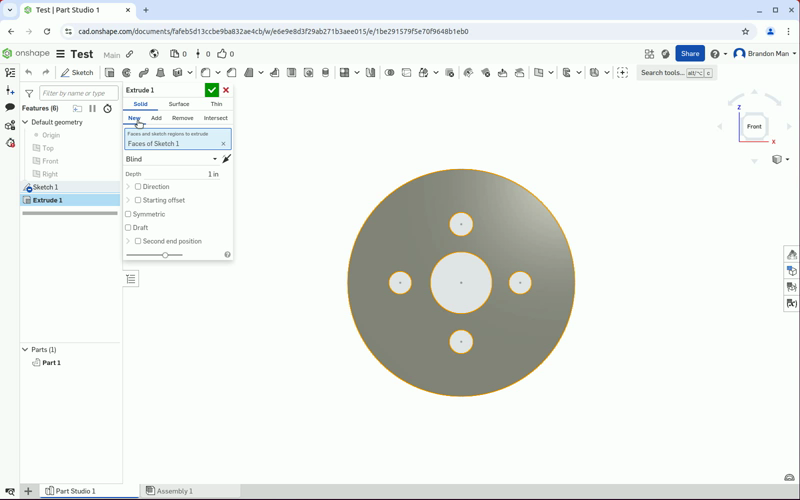
key(tab, 4)
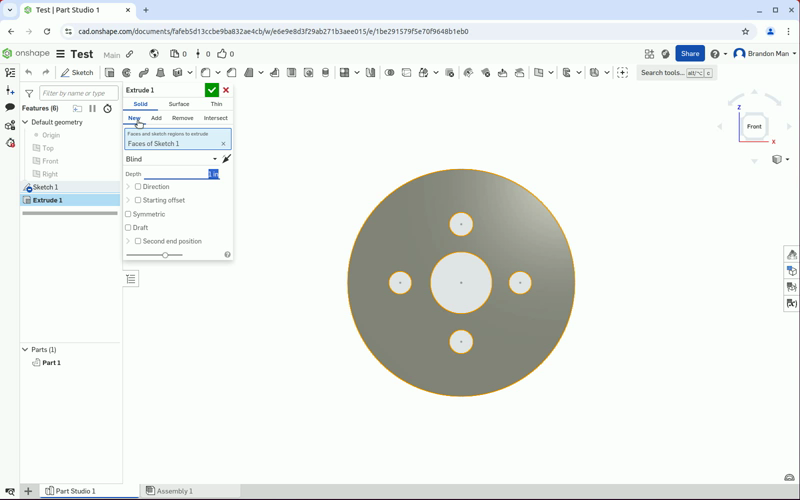
text(9.148)
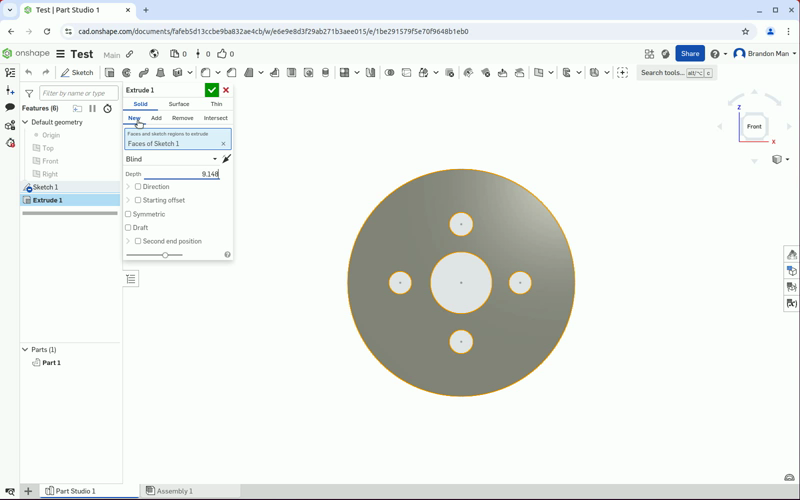
key(tab, 3)
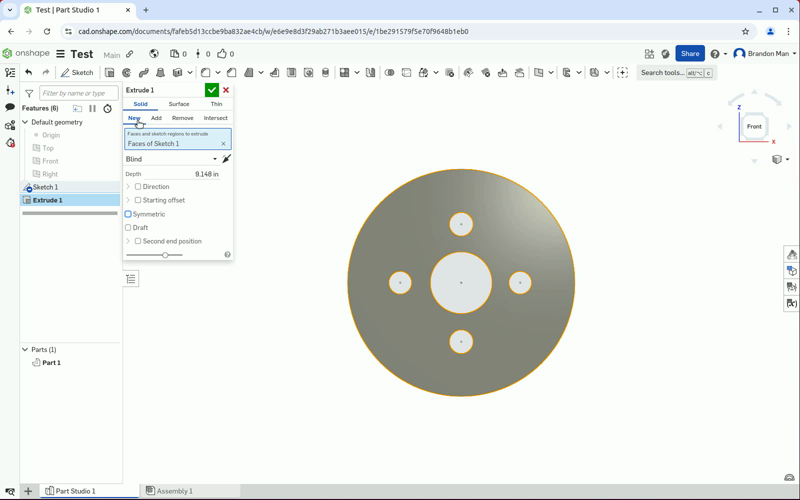
key(space)
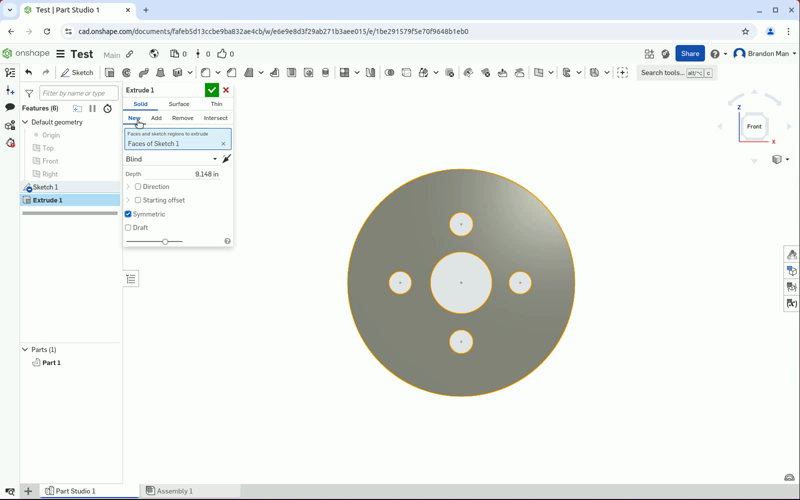
key(enter)
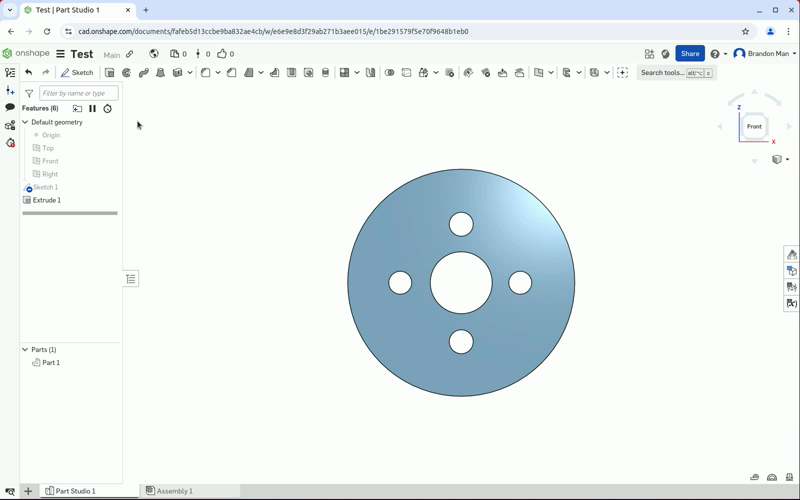
key(shift+h)
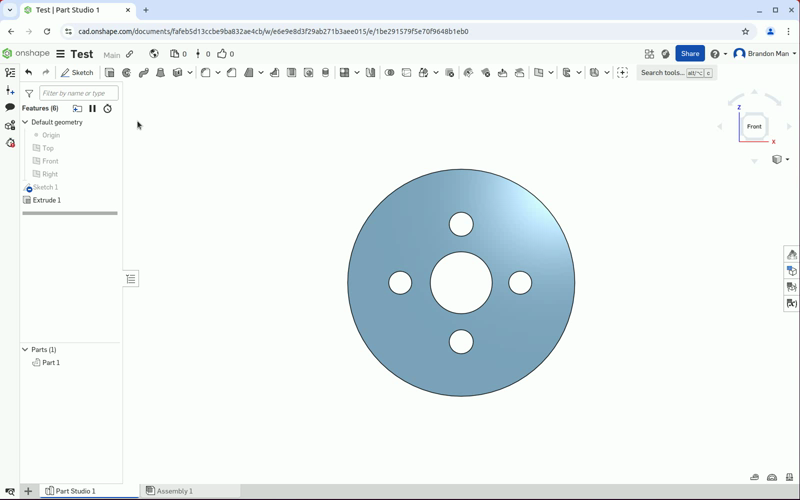
key(shift+h)
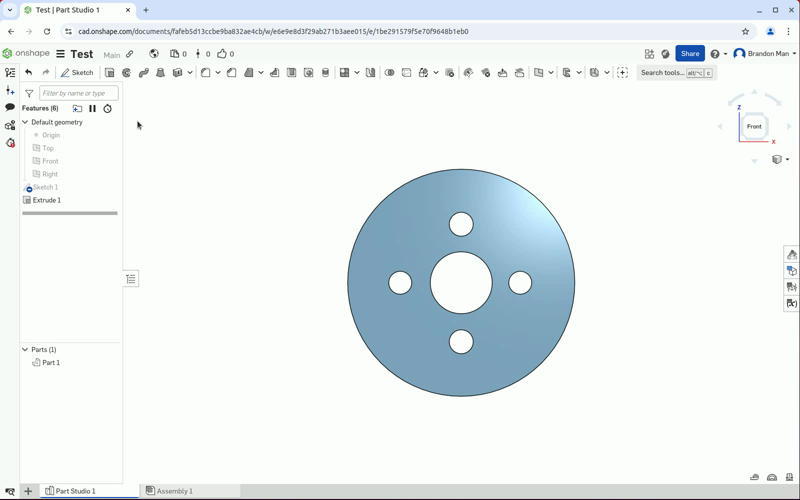
mouse_move(73, 189)
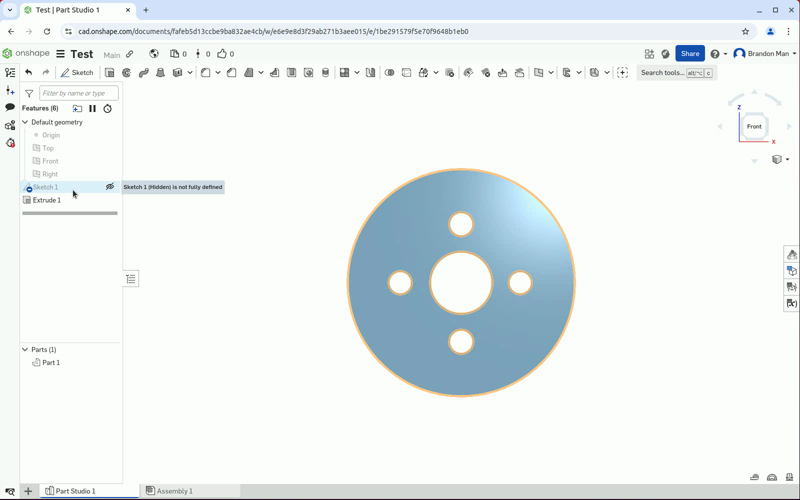
click(73, 189)
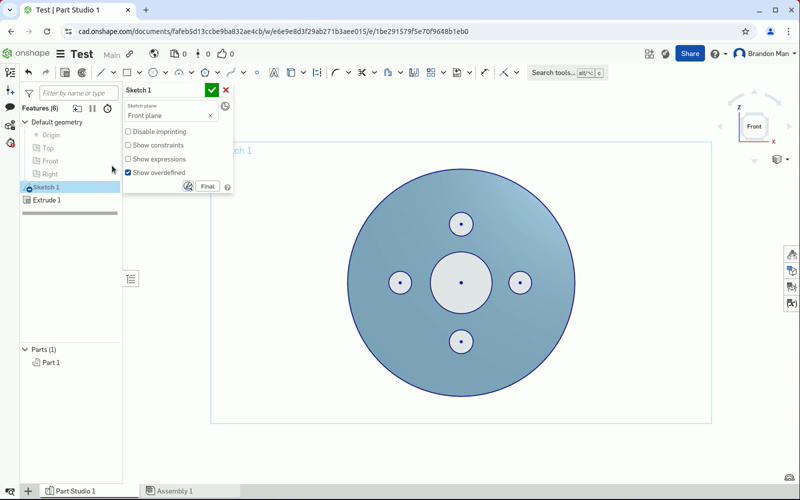
mouse_move(229, 92)
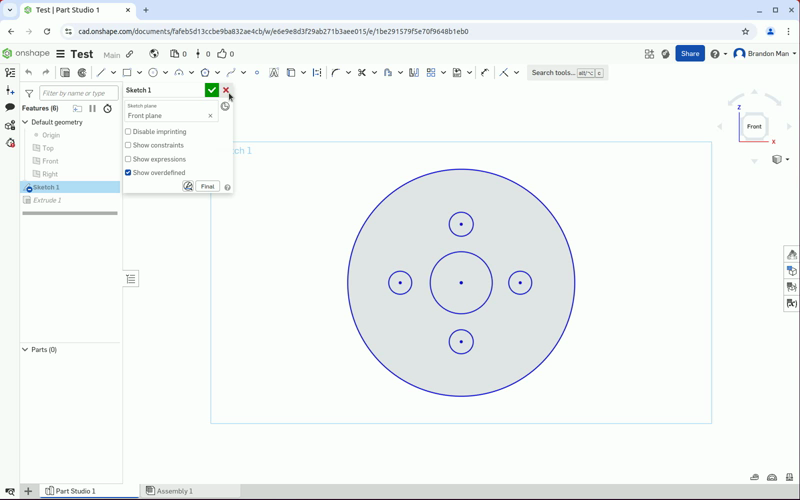
click(229, 92)
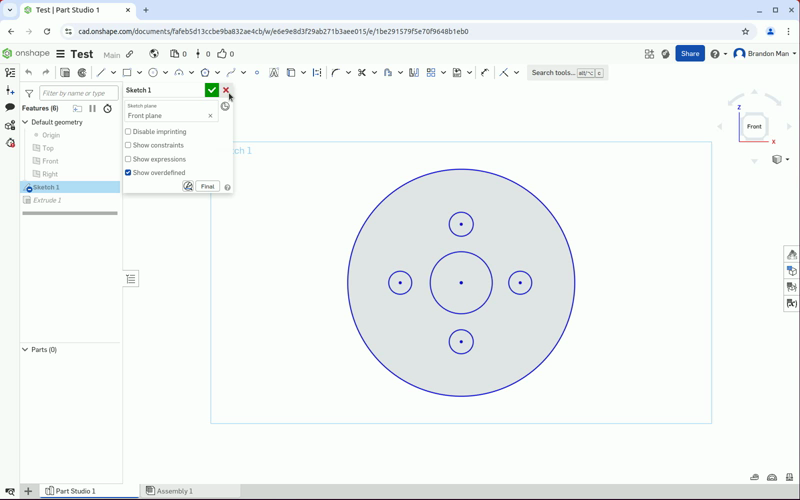
key(shift+s)
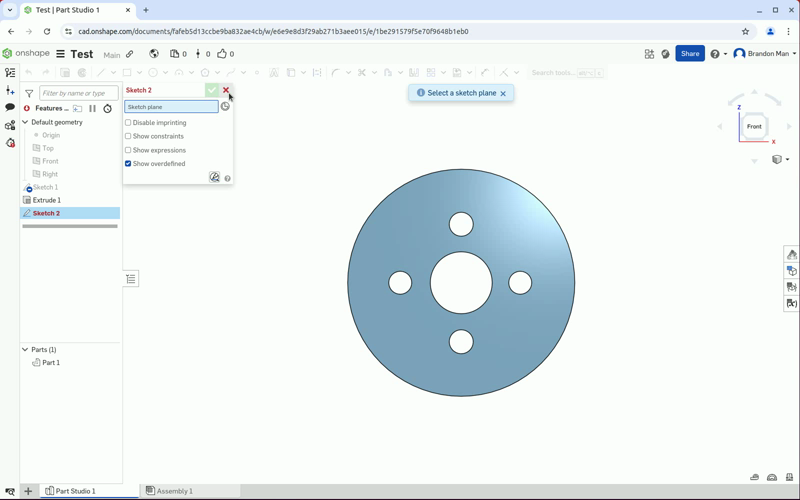
mouse_move(73, 163)
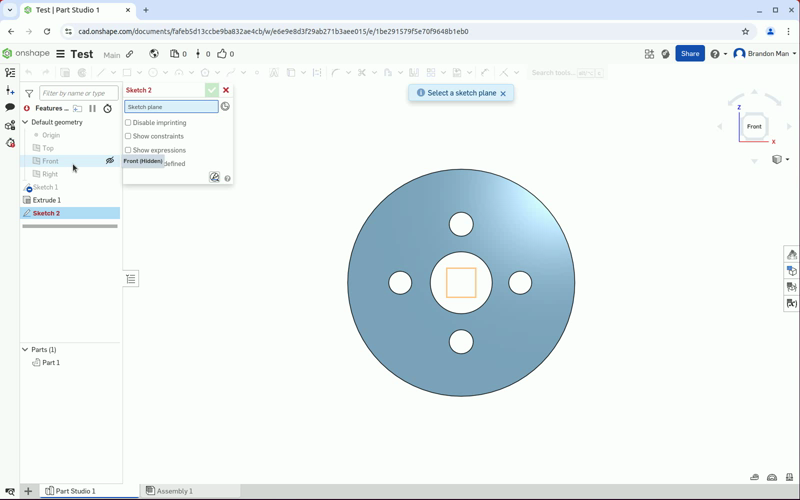
click(73, 163)
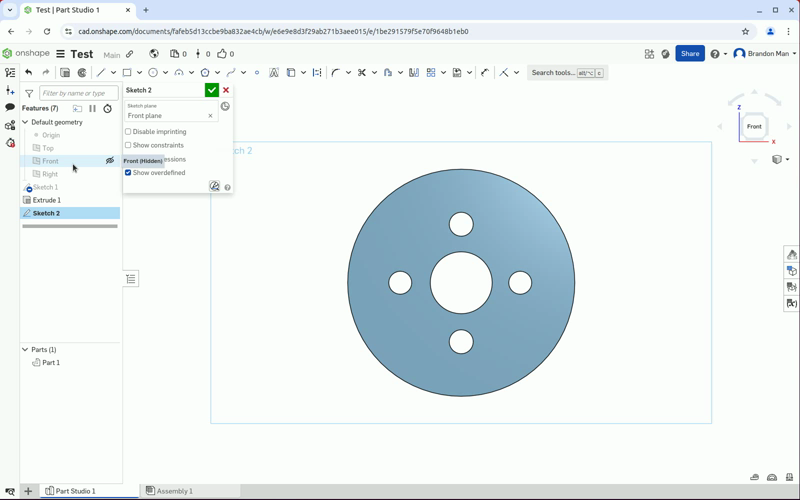
mouse_move(73, 352)
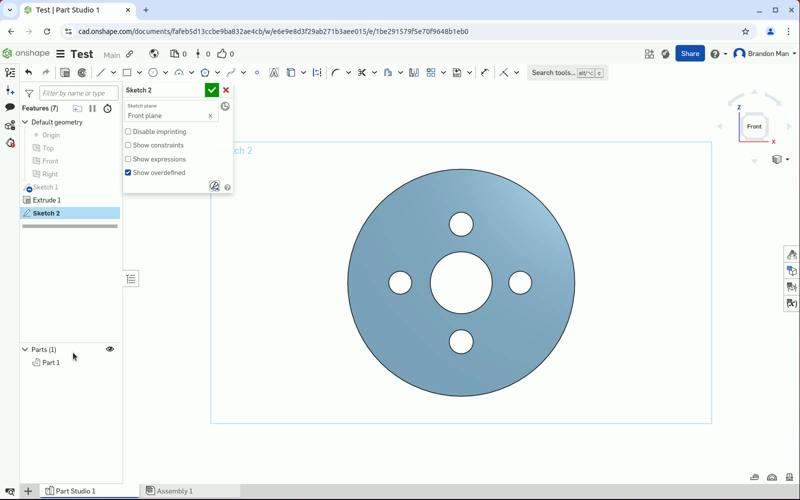
key(y)
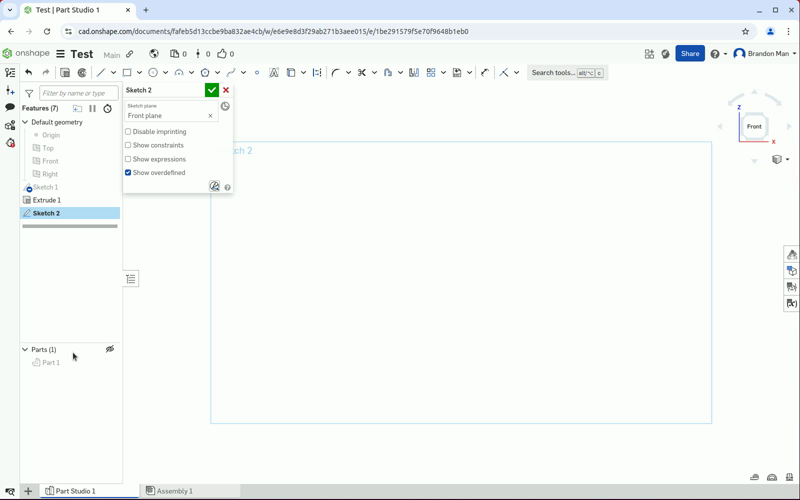
key(c)
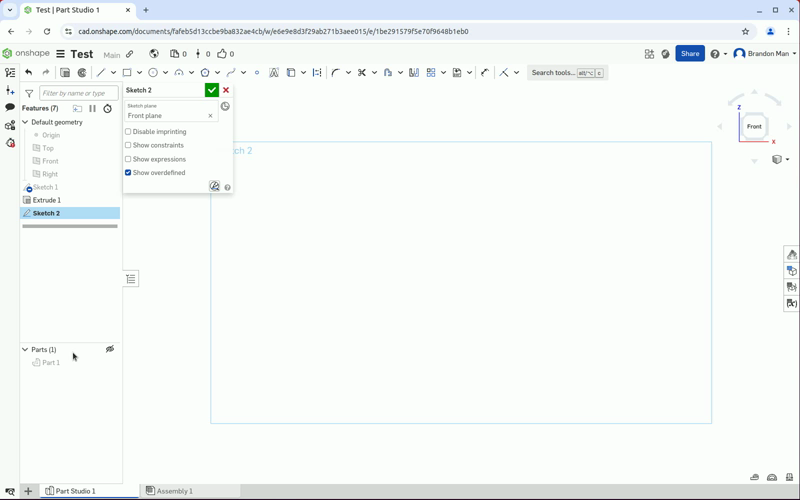
key_down(shift)
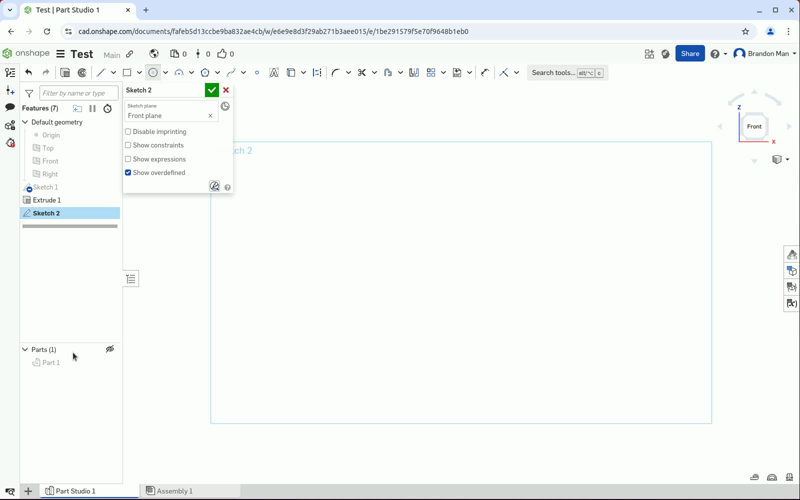
mouse_move(460, 282)
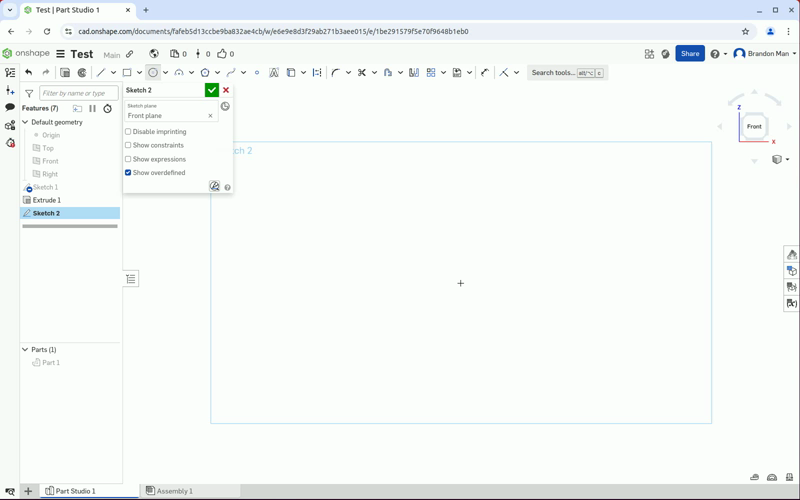
click(460, 282)
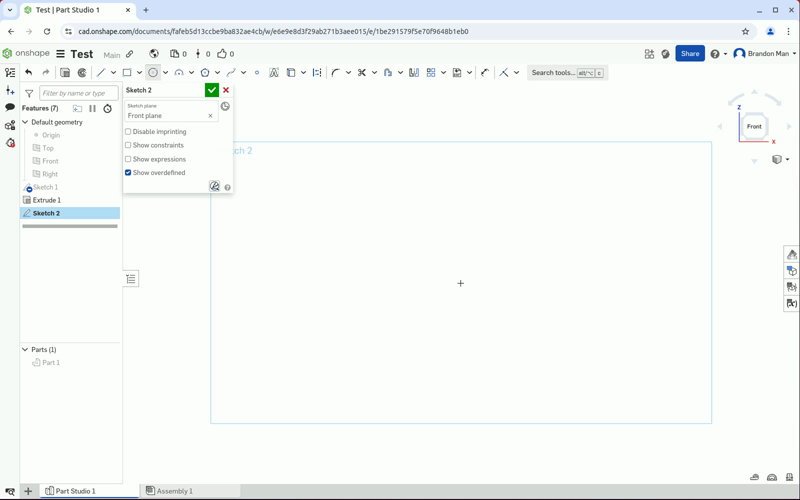
key_up(shift)
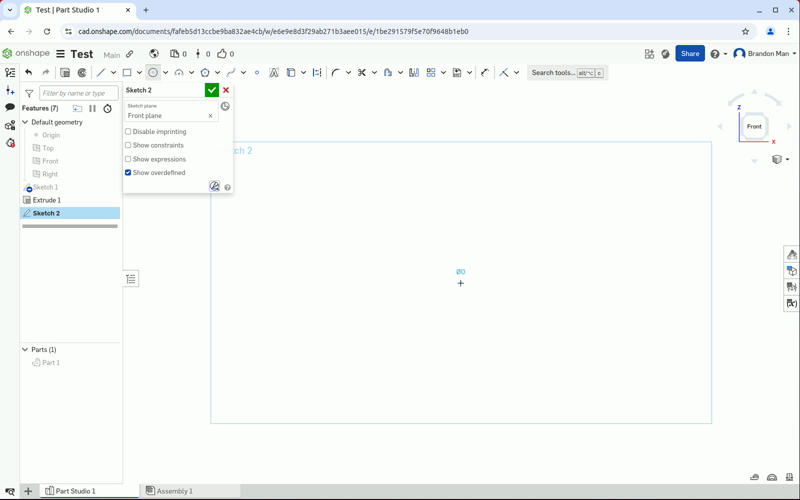
mouse_move(491, 282)
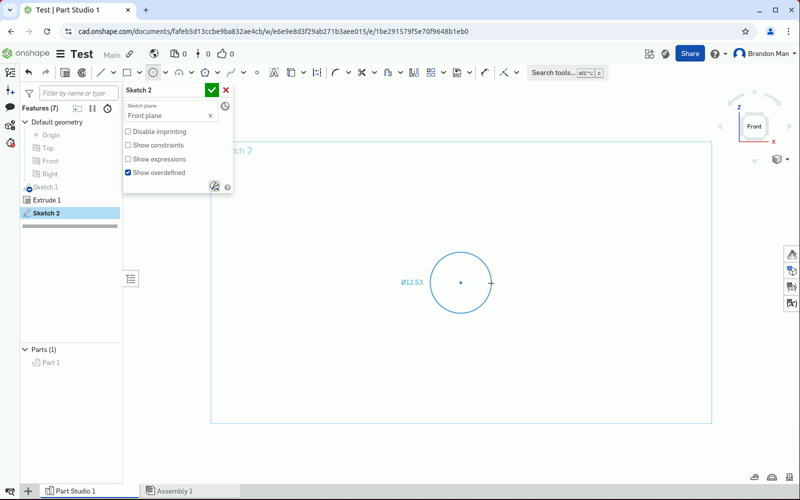
click(491, 282)
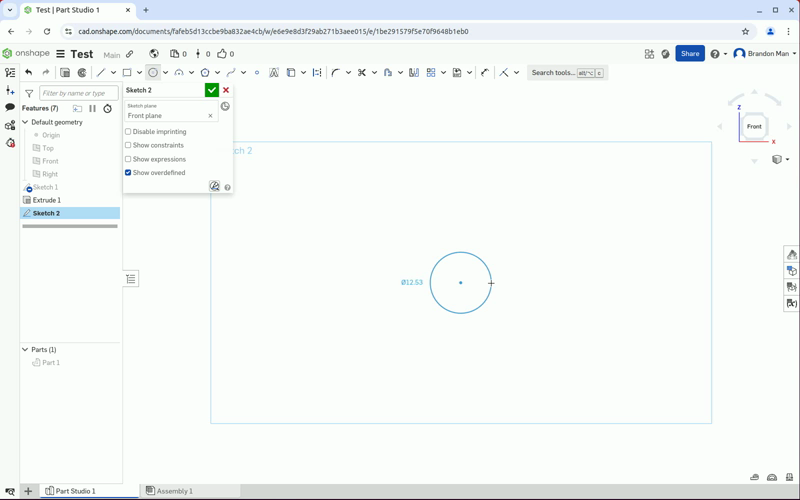
key(esc)
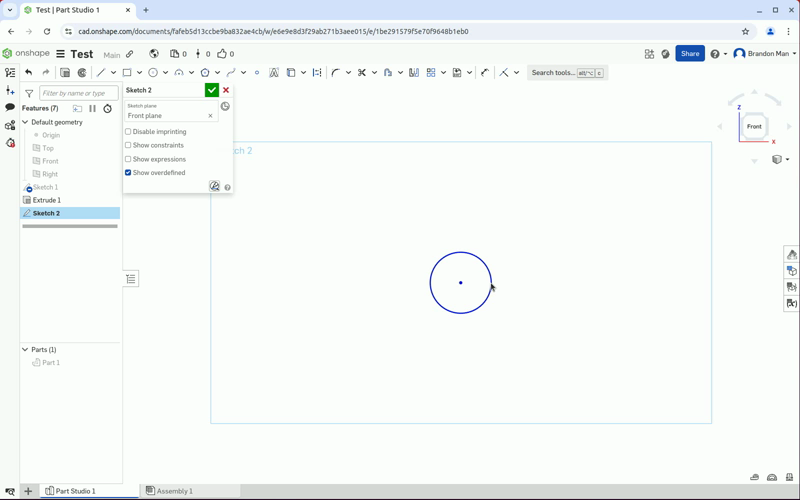
key(c)
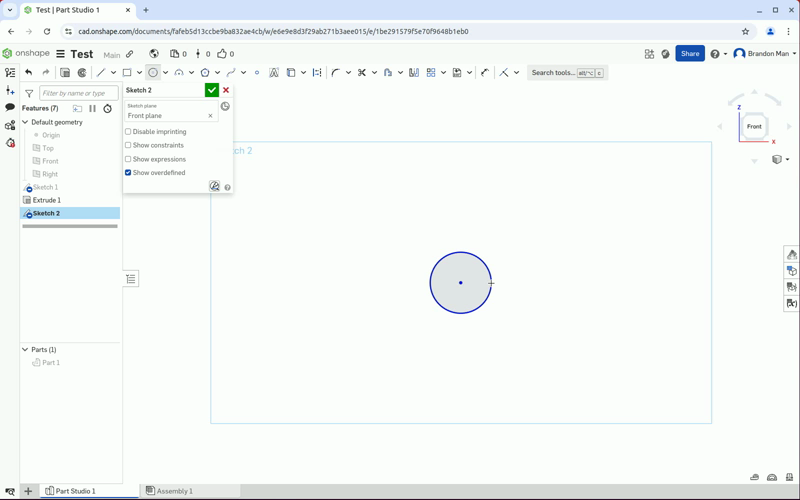
key_down(shift)
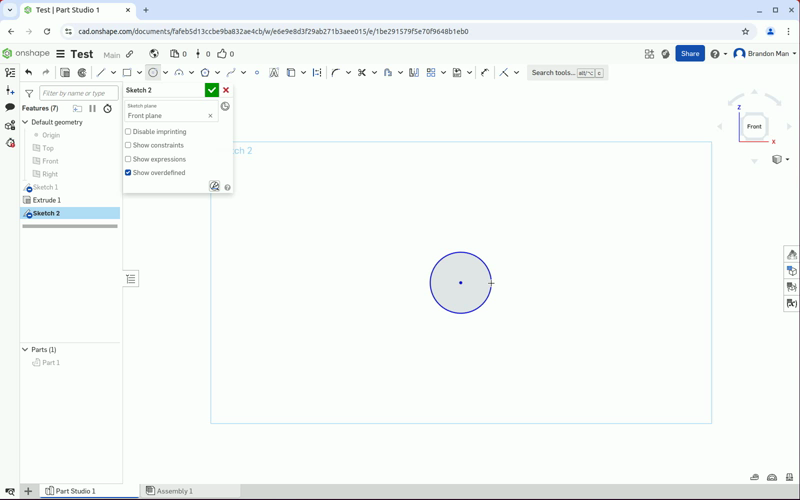
mouse_move(460, 282)
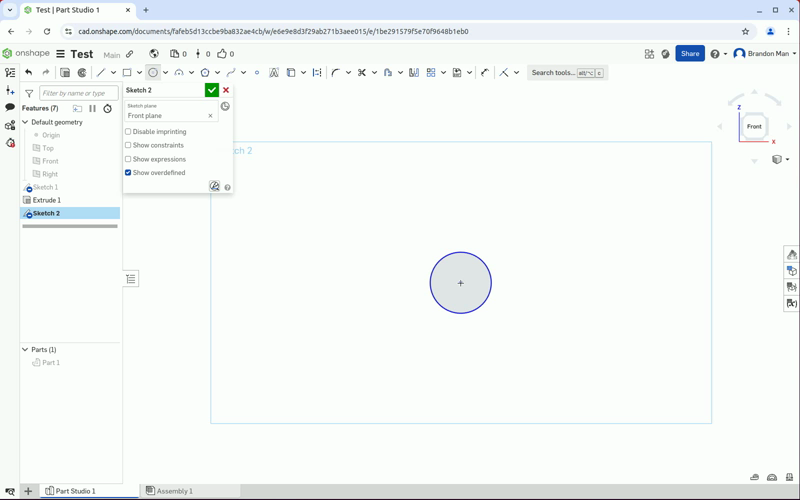
click(460, 282)
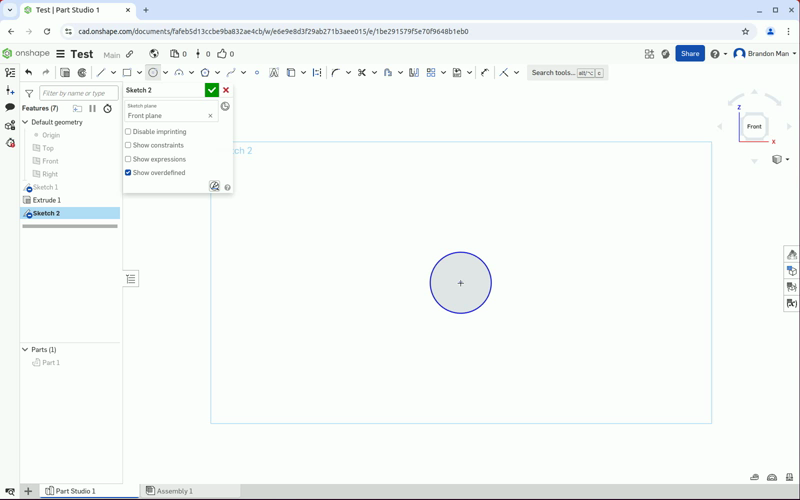
key_up(shift)
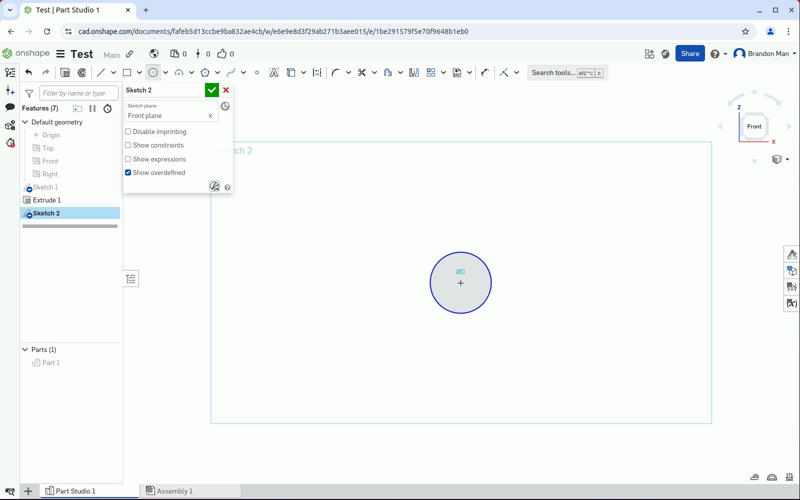
mouse_move(472, 282)
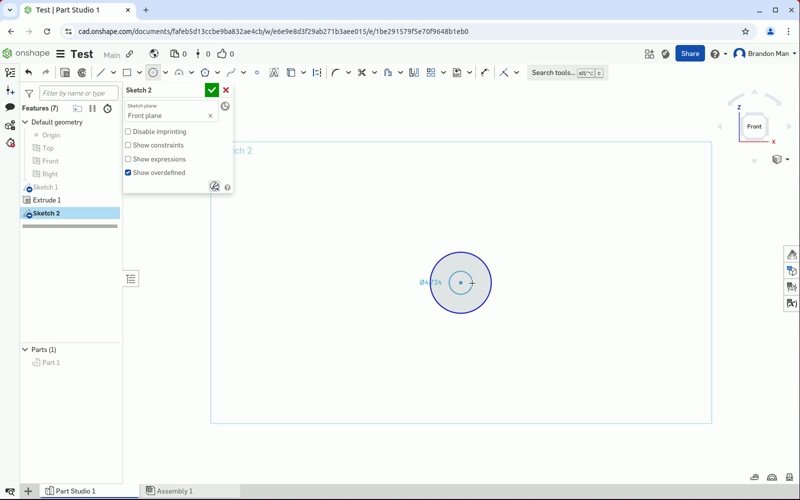
click(472, 282)
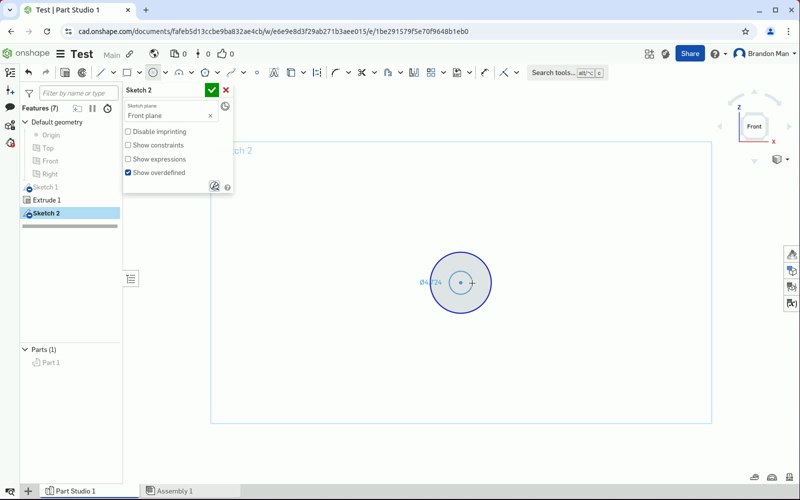
key(esc)
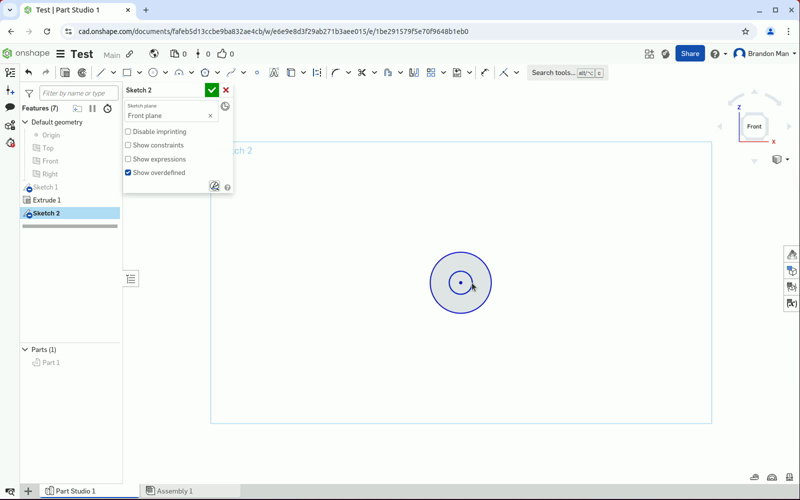
mouse_move(456, 309)
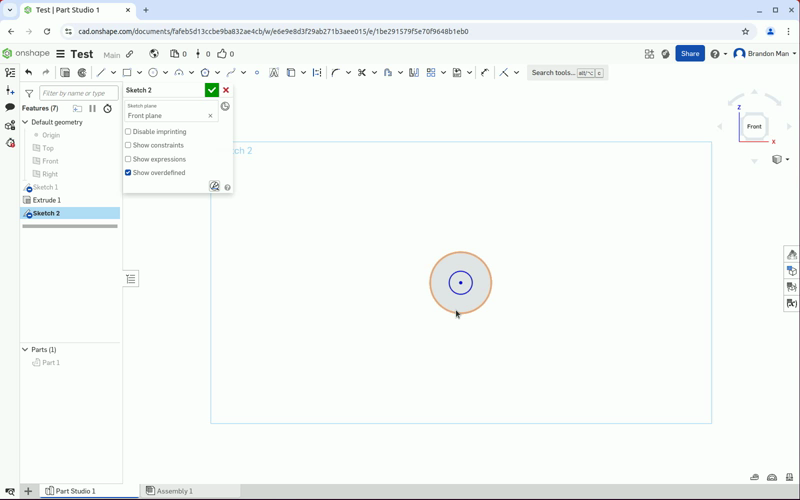
click(456, 309)
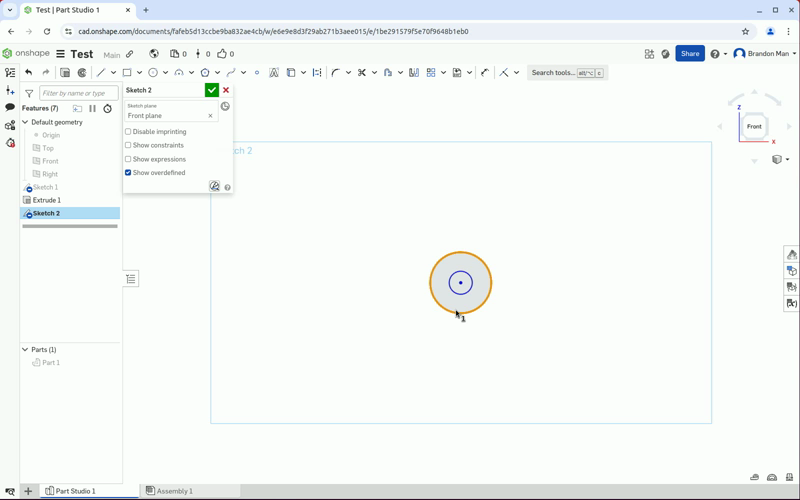
mouse_move(73, 352)
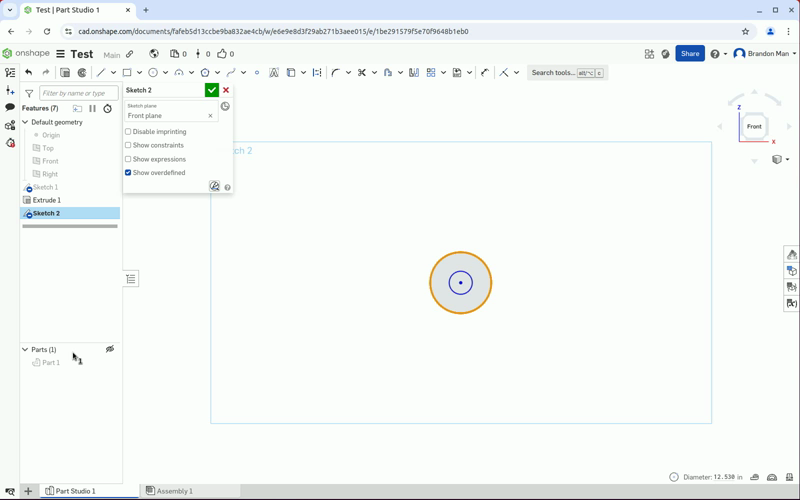
key(shift+y)
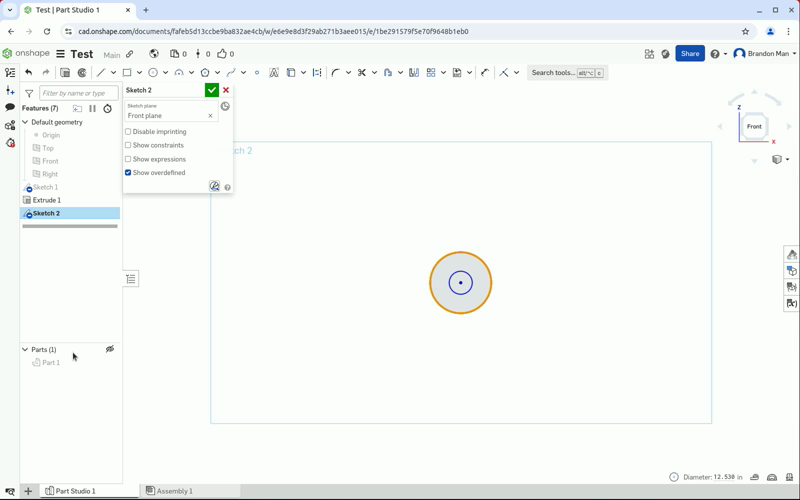
key(shift+e)
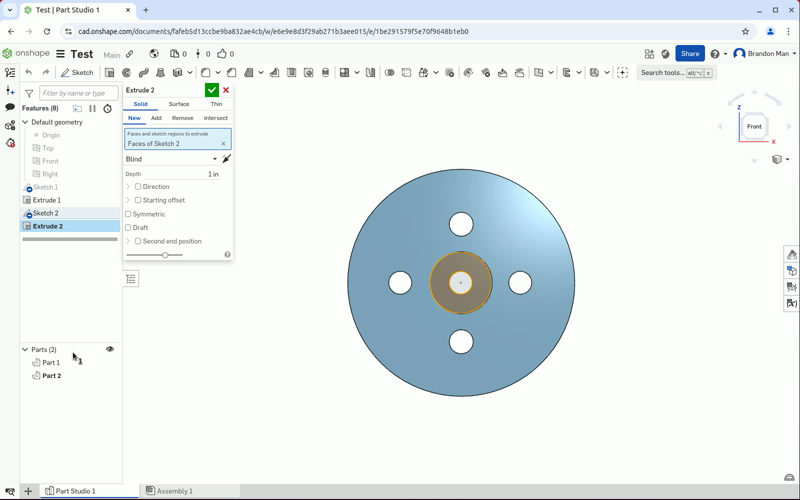
mouse_move(143, 106)
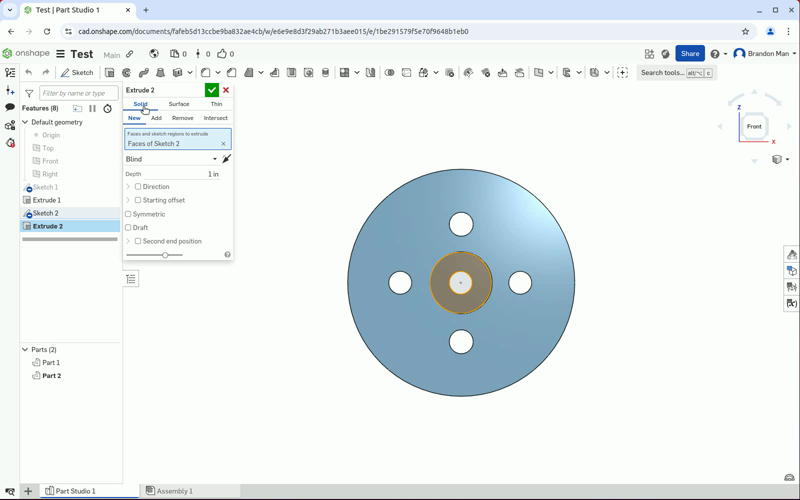
click(143, 106)
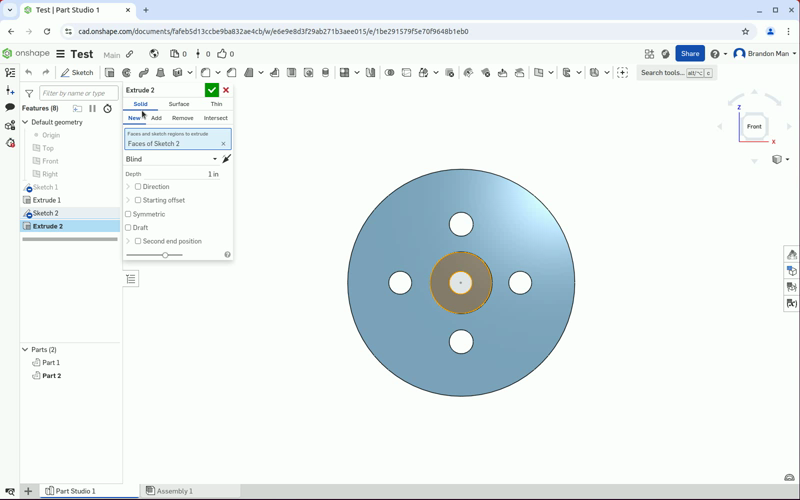
mouse_move(137, 120)
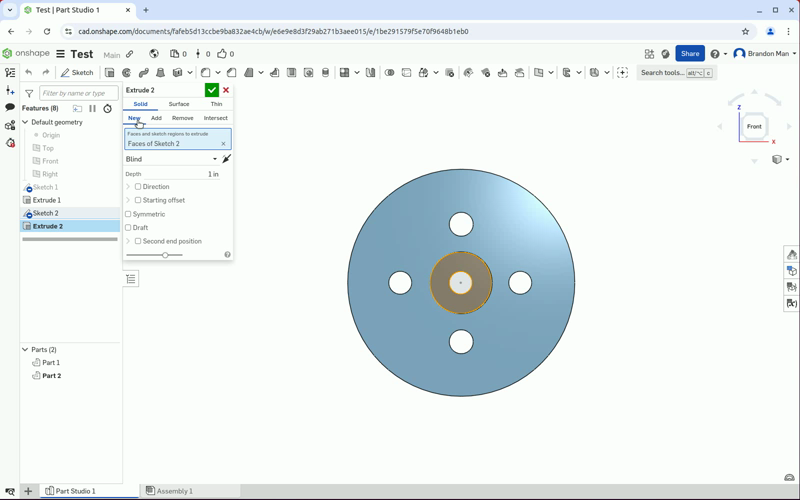
click(137, 120)
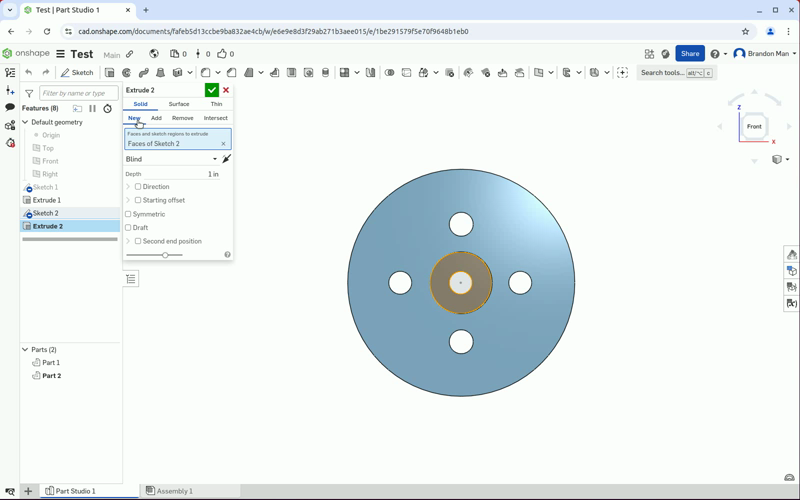
key(tab, 4)
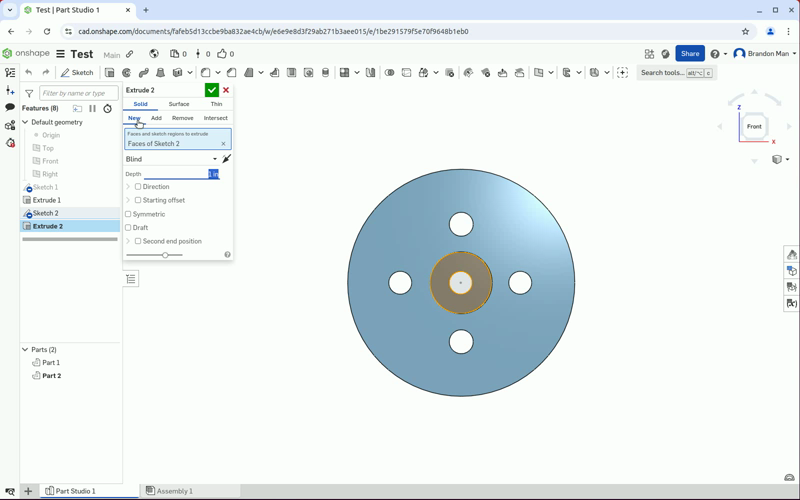
text(12.516)
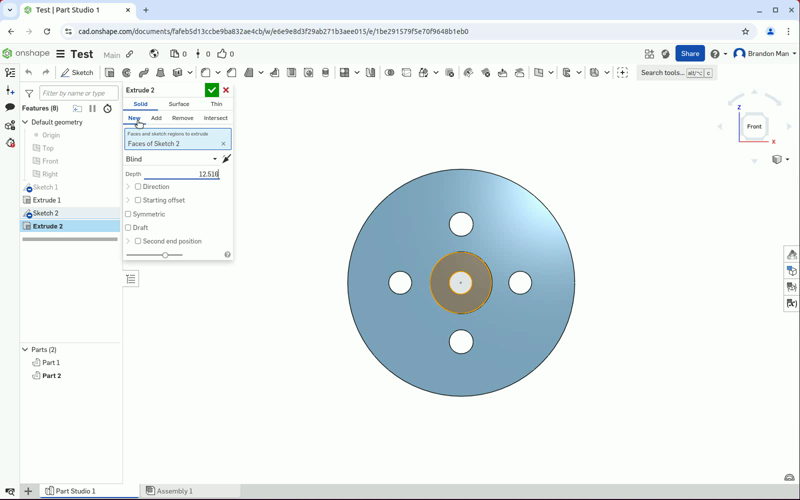
key(tab, 3)
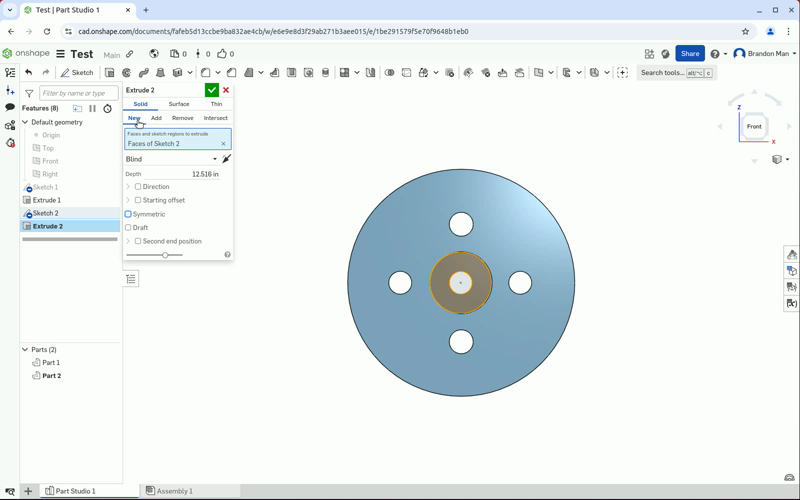
key(space)
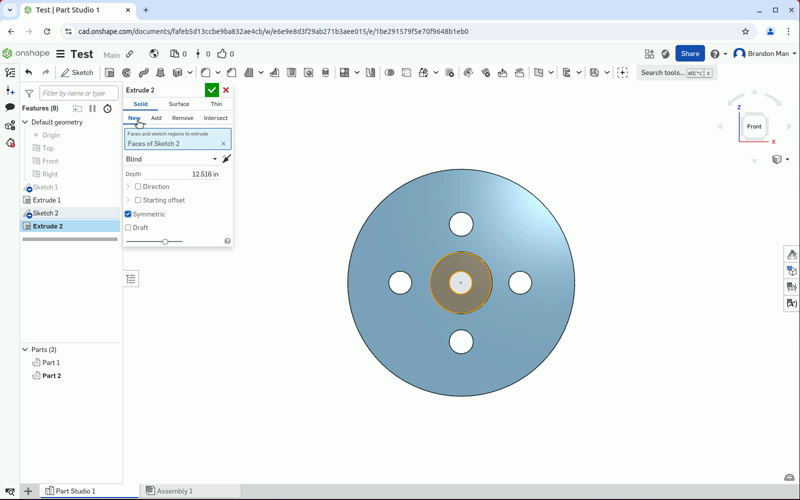
key(enter)
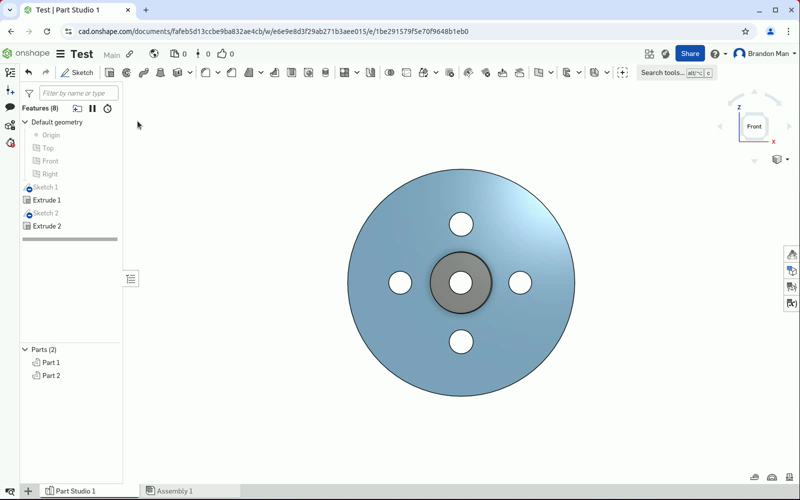
key(shift+h)
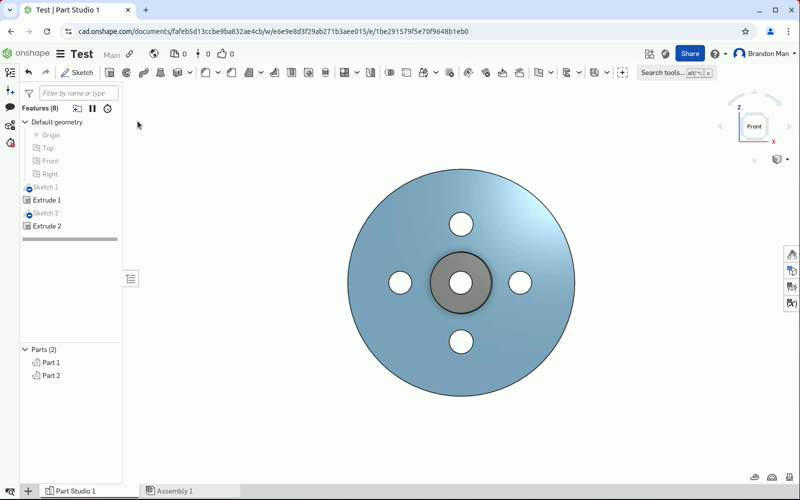
key(shift+h)
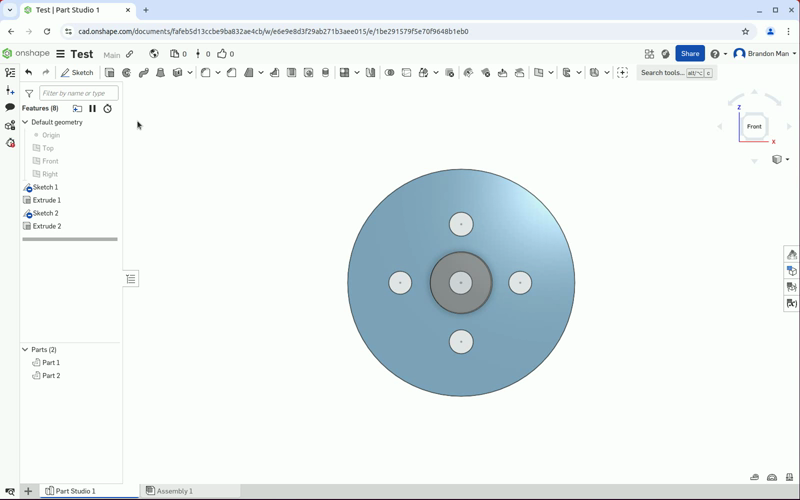
key(shift+7)
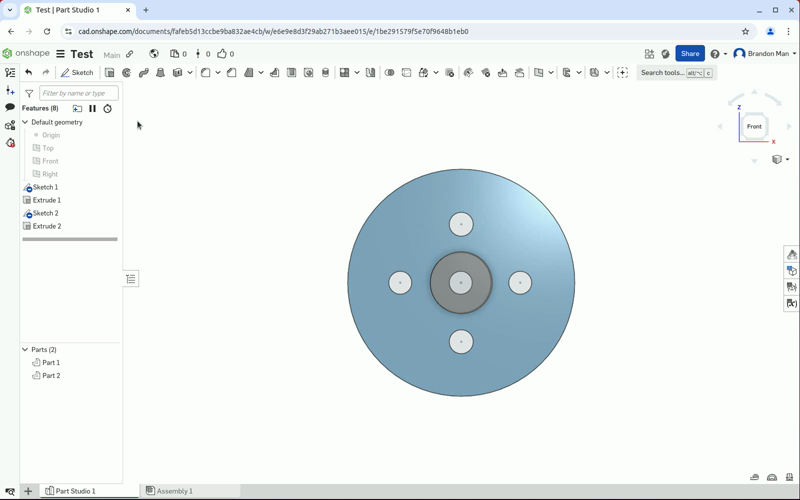
key(left, 2)
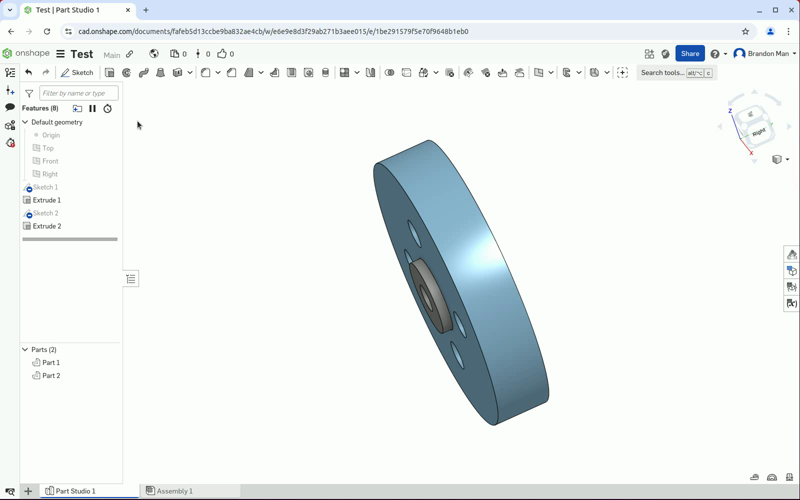
key(down, 2)
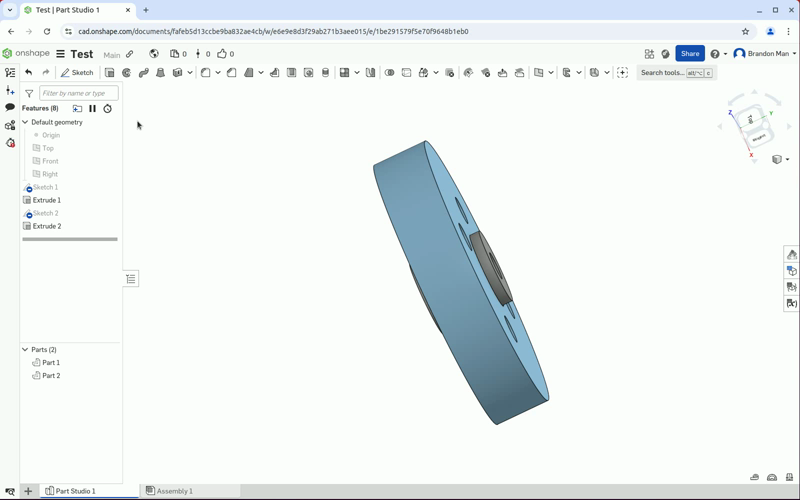
key(up, 2)
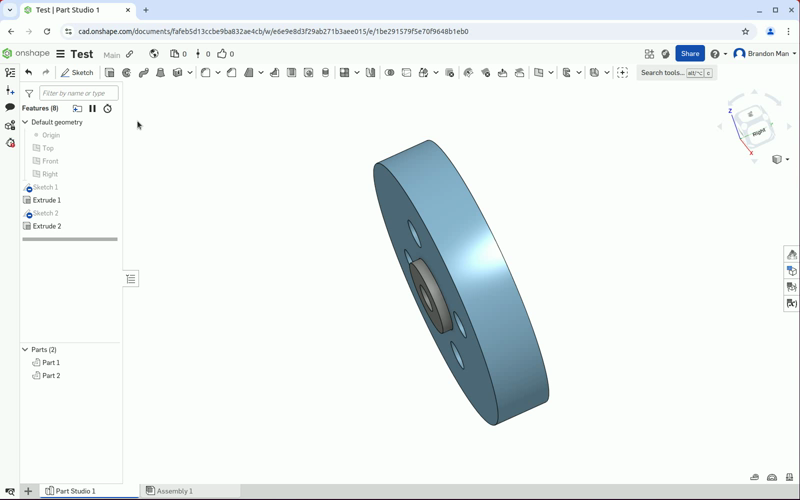
key(right, 2)
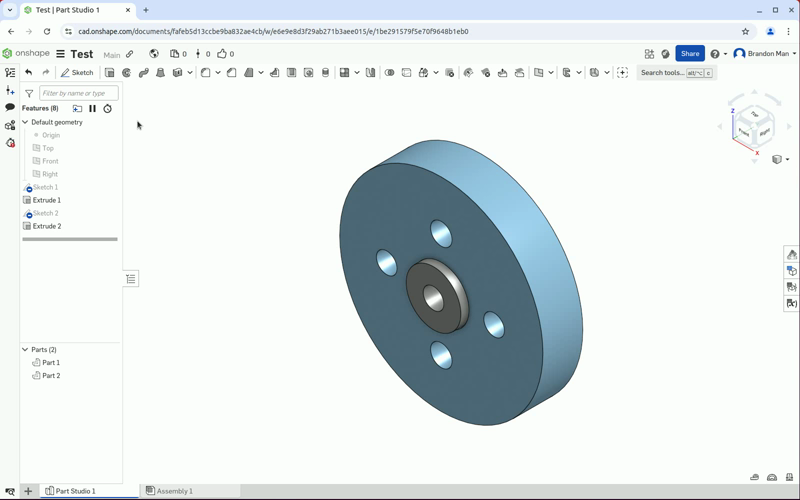
mouse_move(73, 189)
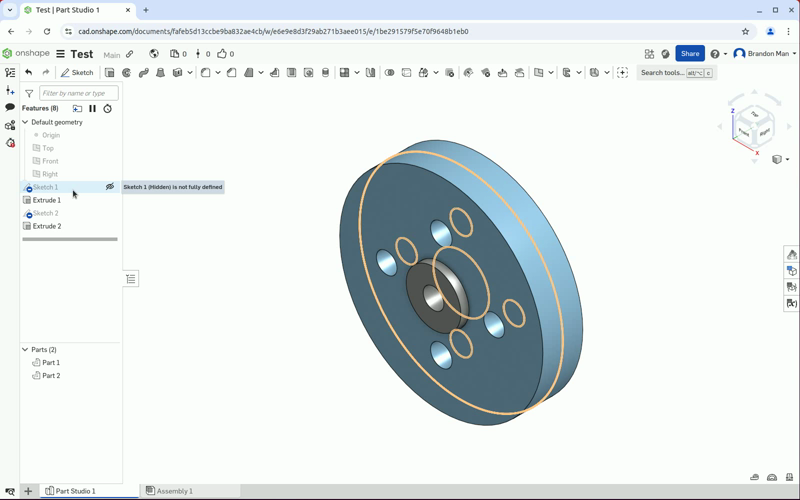
click(73, 189)